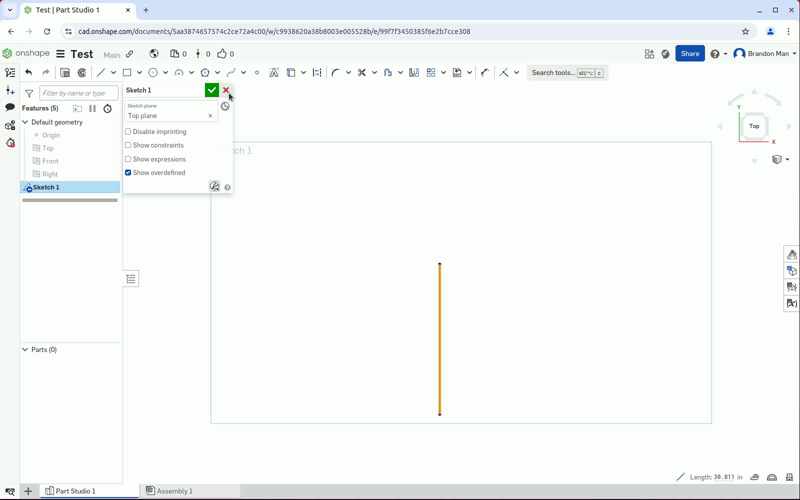
key(shift+h)
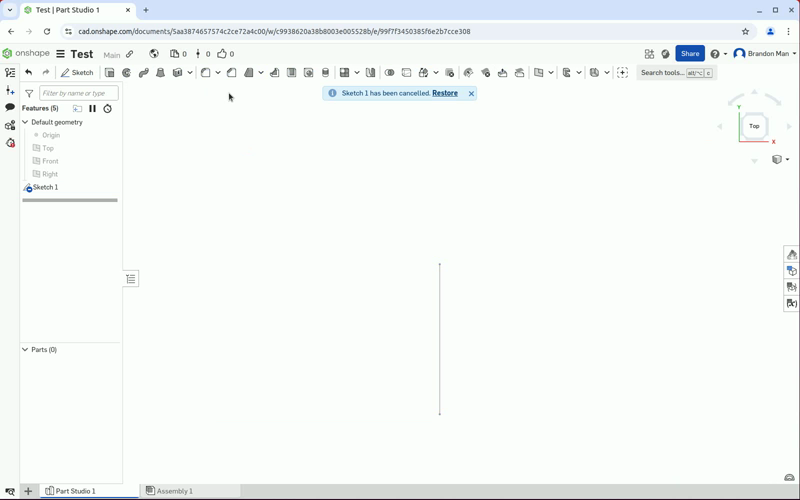
key(shift+s)
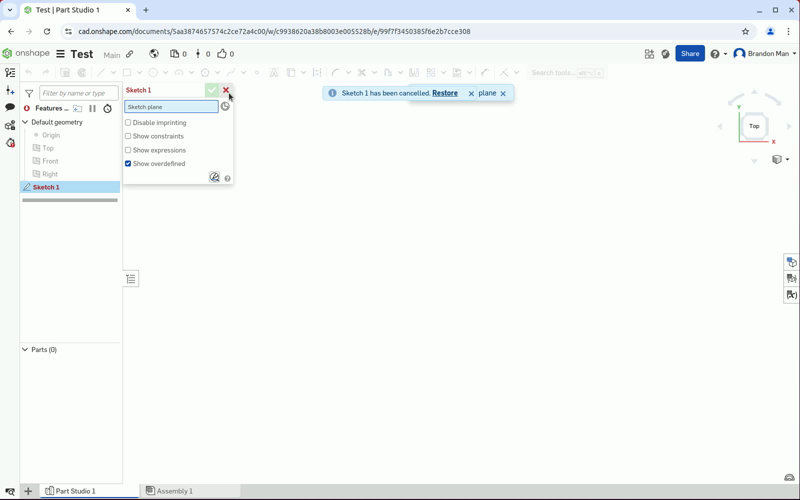
mouse_move(73, 150)
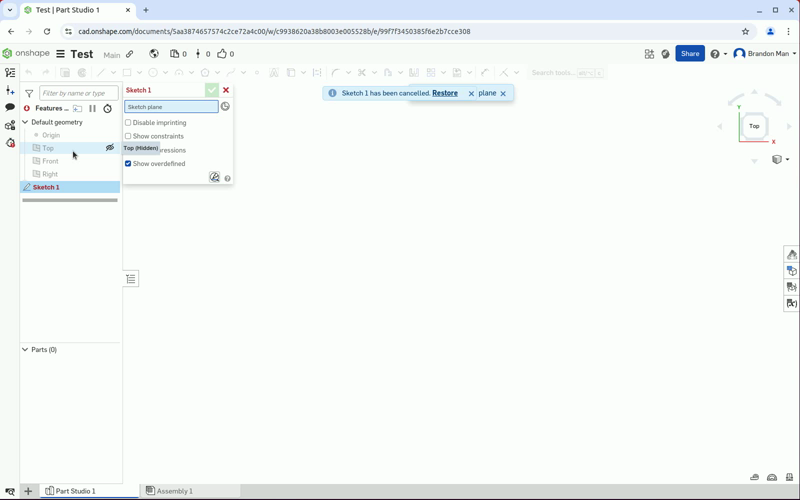
click(73, 150)
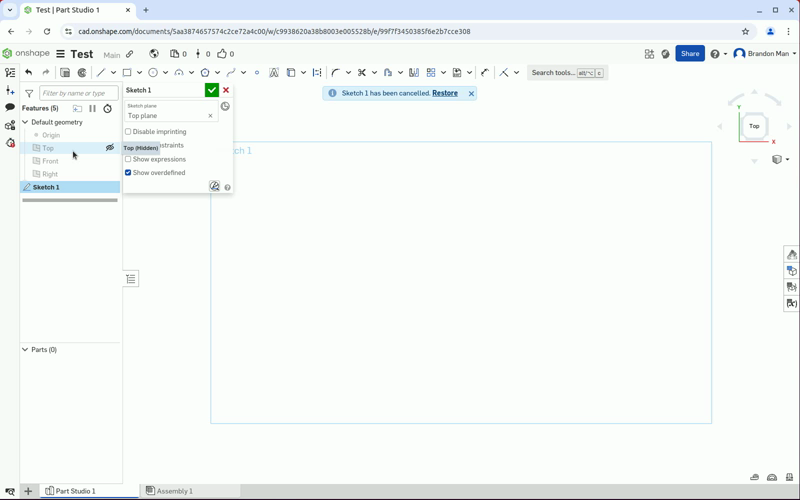
mouse_move(73, 352)
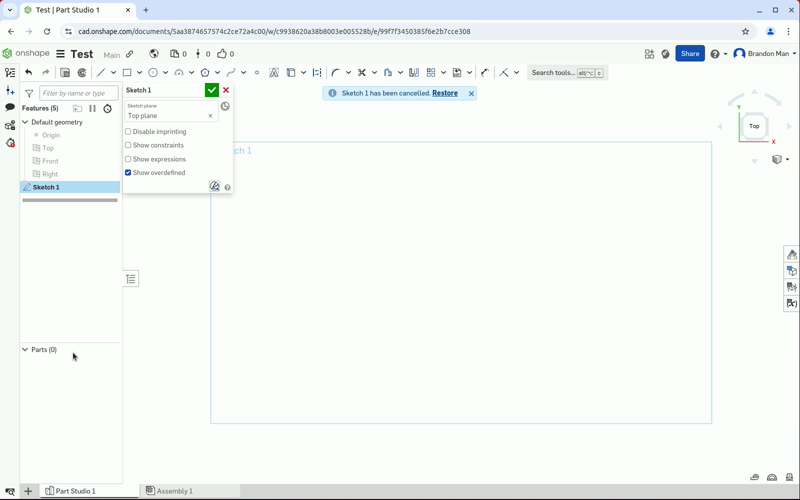
key(y)
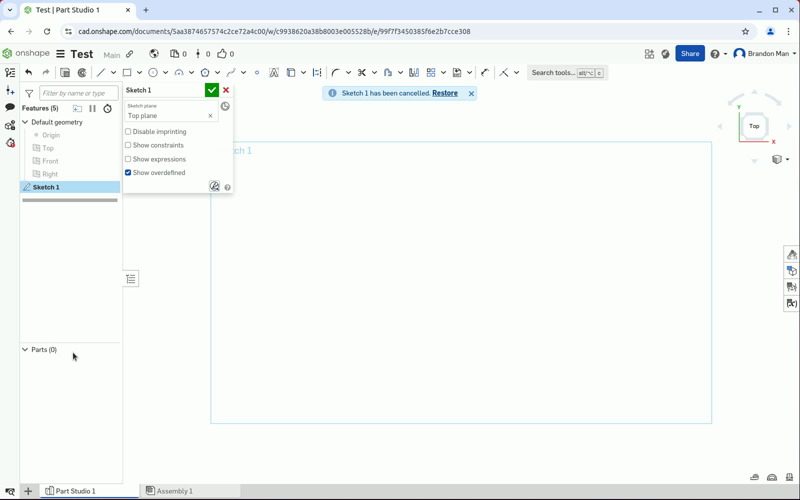
key(l)
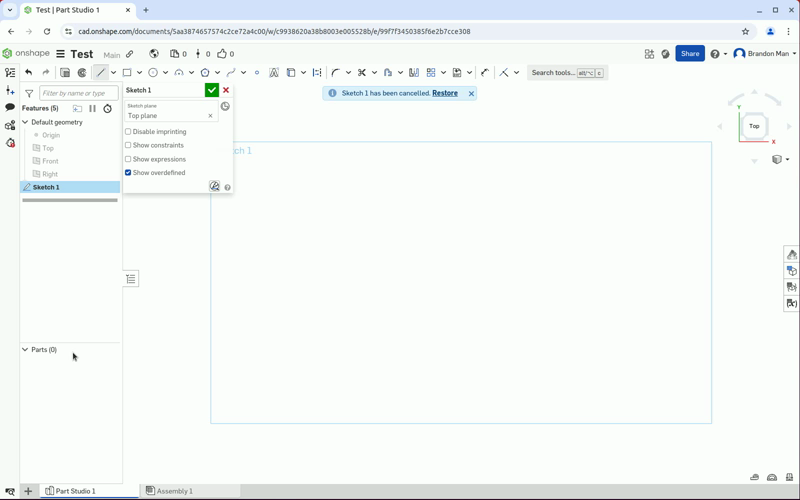
key_down(shift)
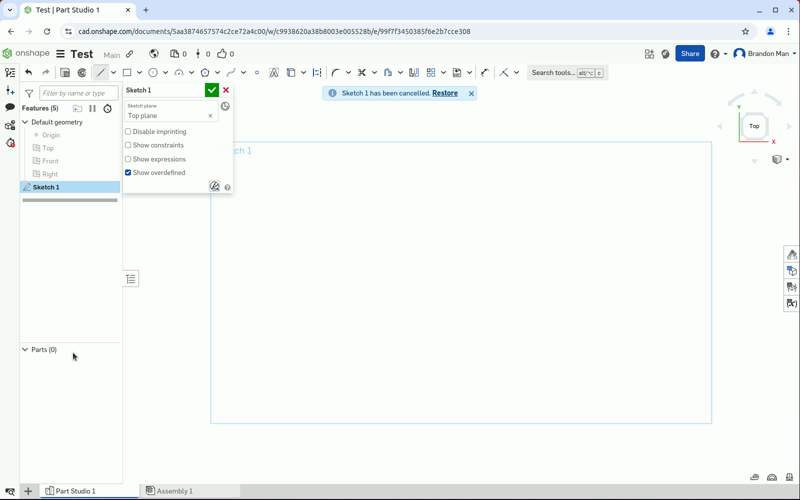
mouse_move(349, 282)
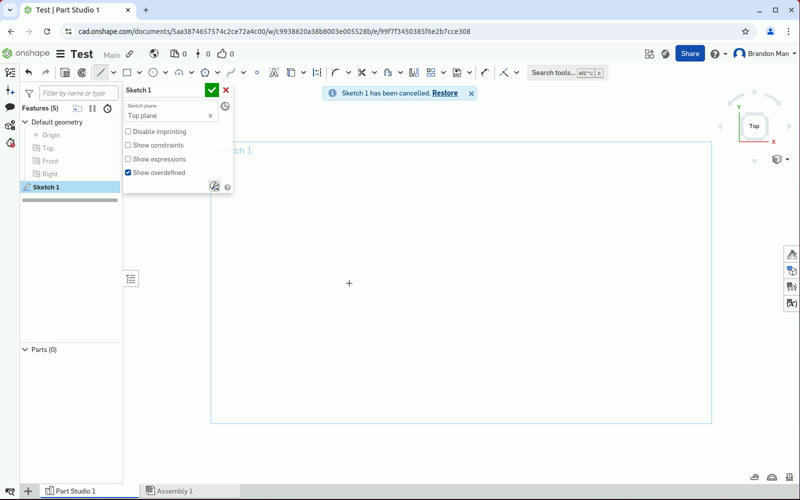
click(349, 282)
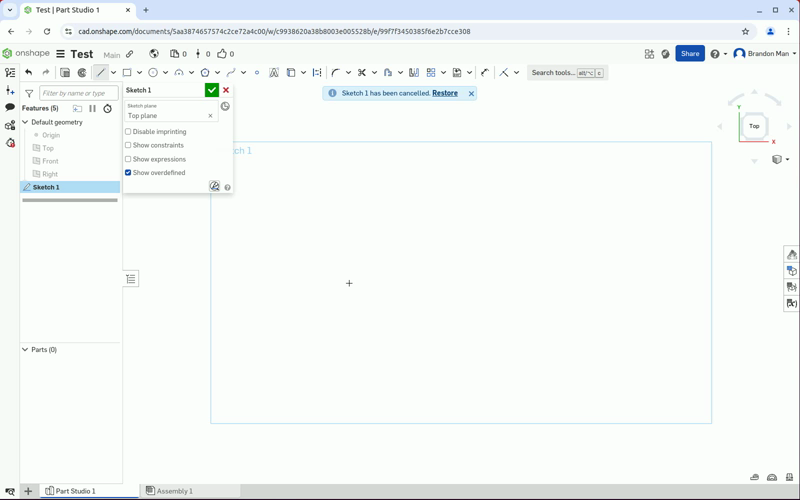
key_up(shift)
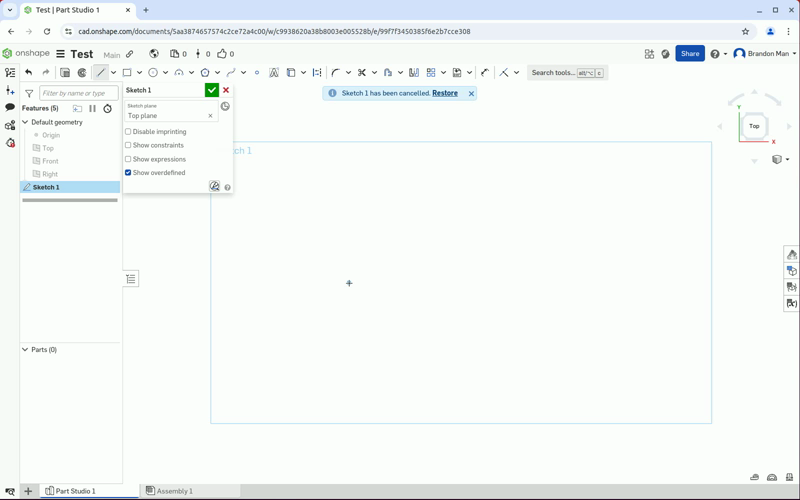
key_down(shift)
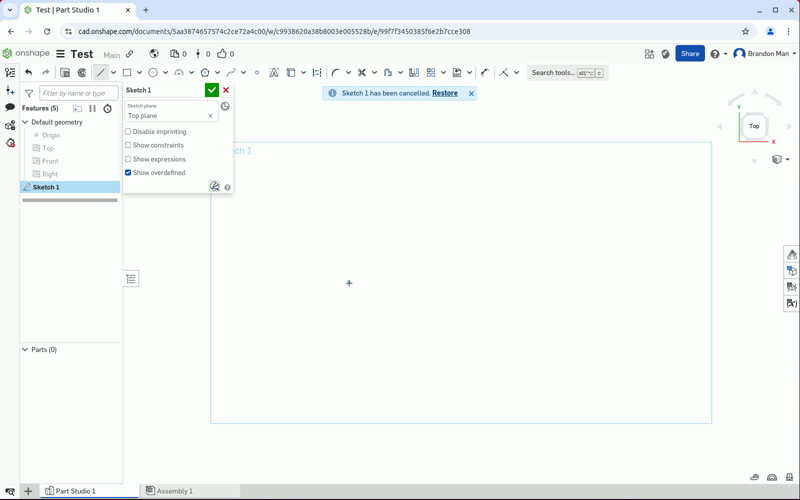
mouse_move(405, 378)
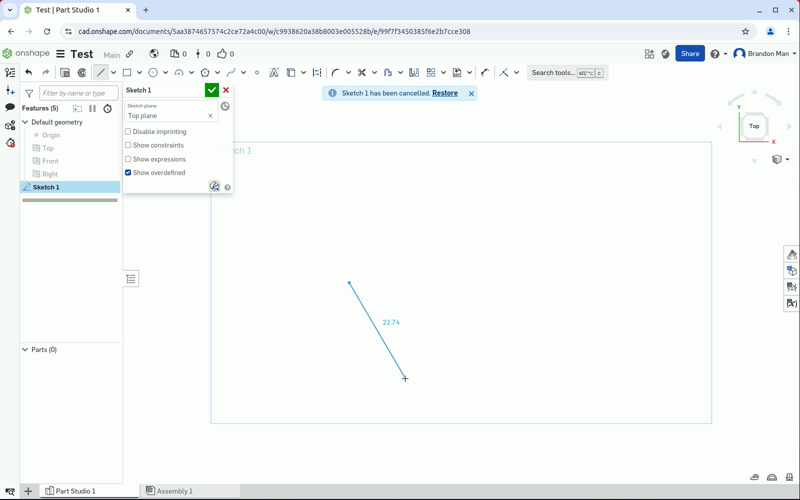
click(405, 378)
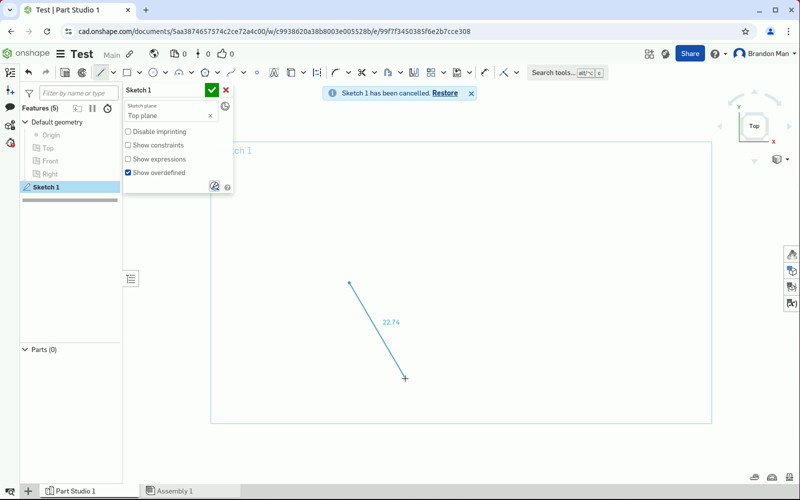
key_up(shift)
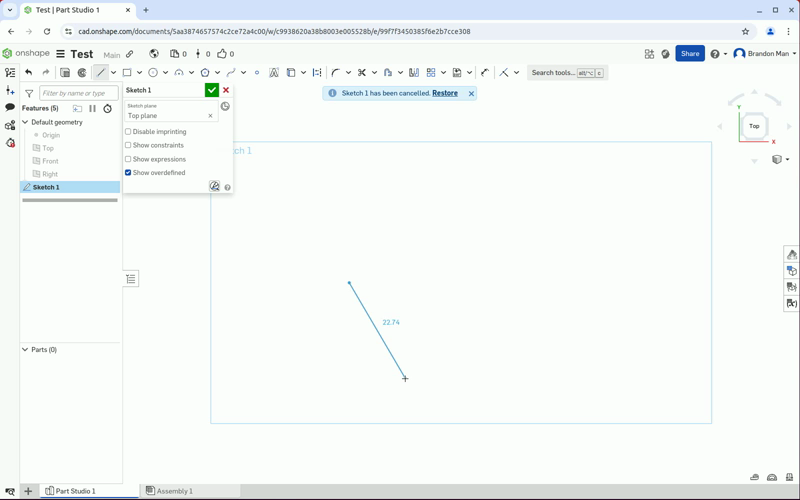
key_down(shift)
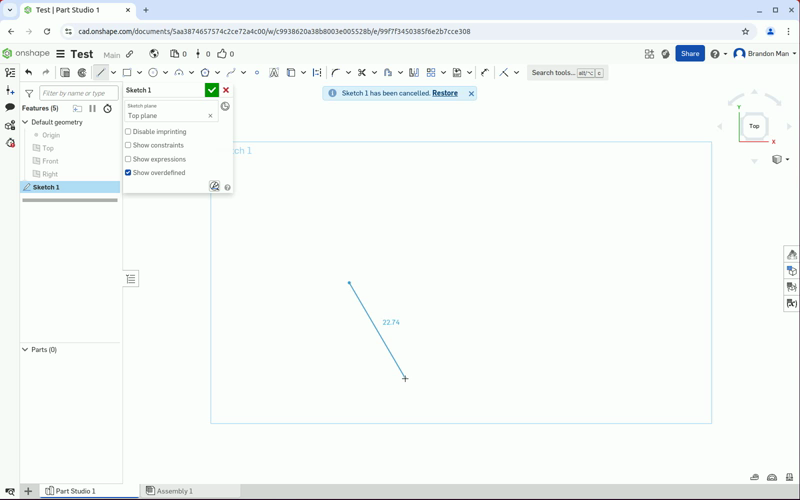
mouse_move(514, 378)
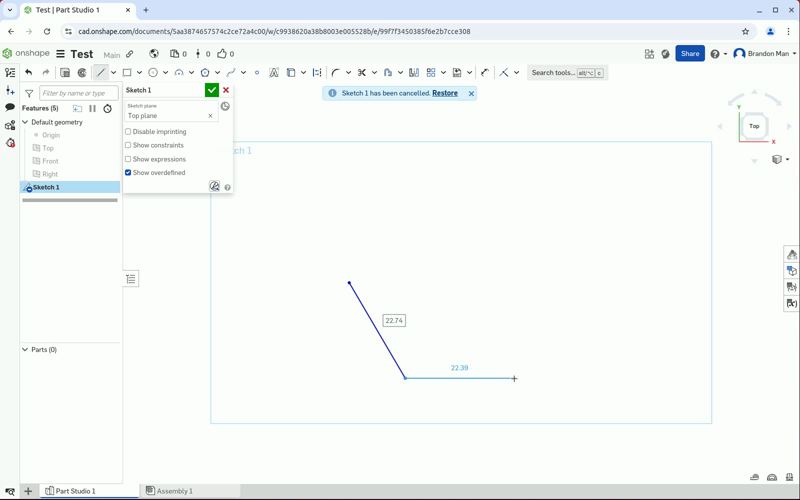
click(514, 378)
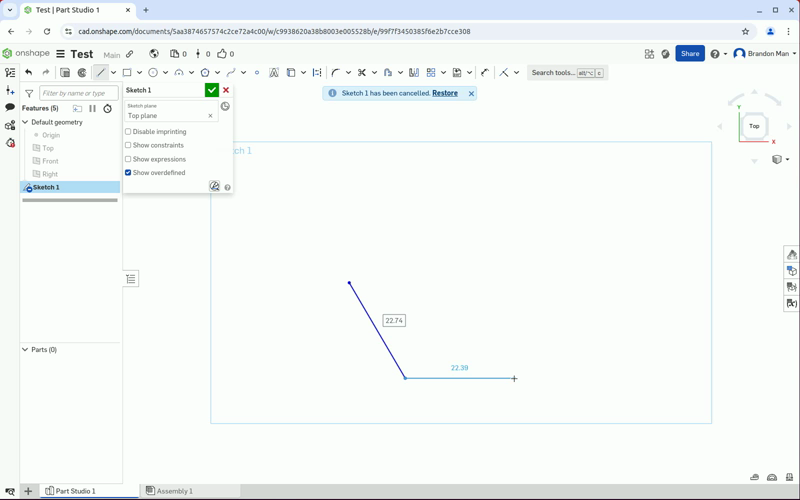
key_up(shift)
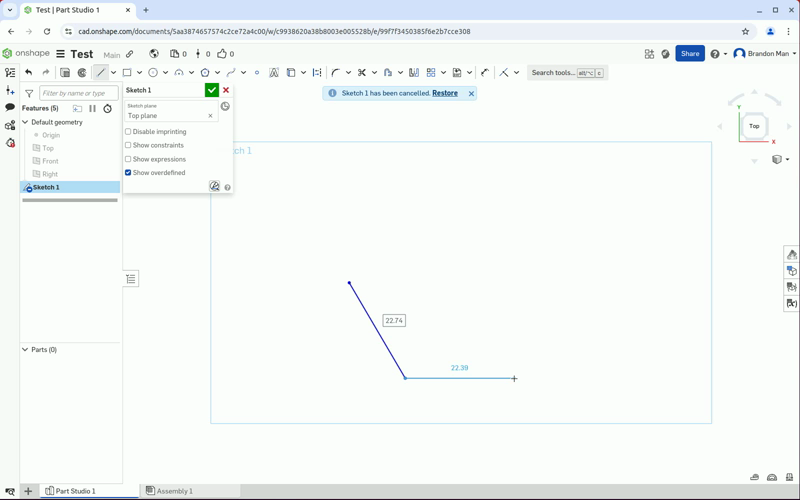
key_down(shift)
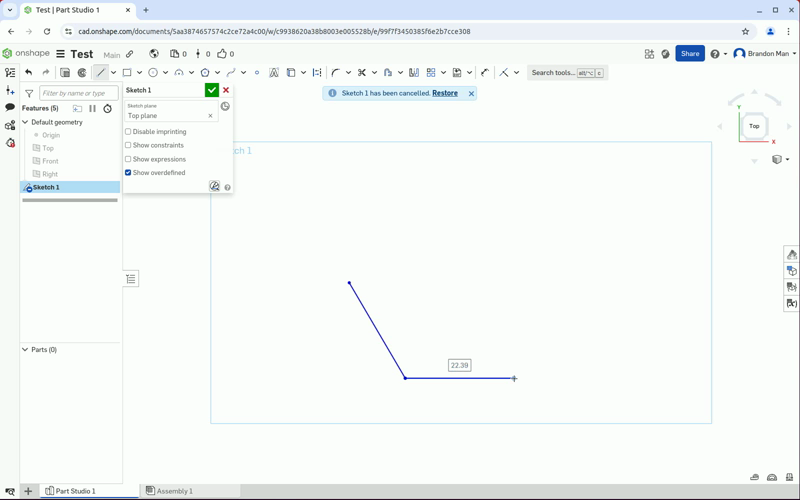
mouse_move(569, 282)
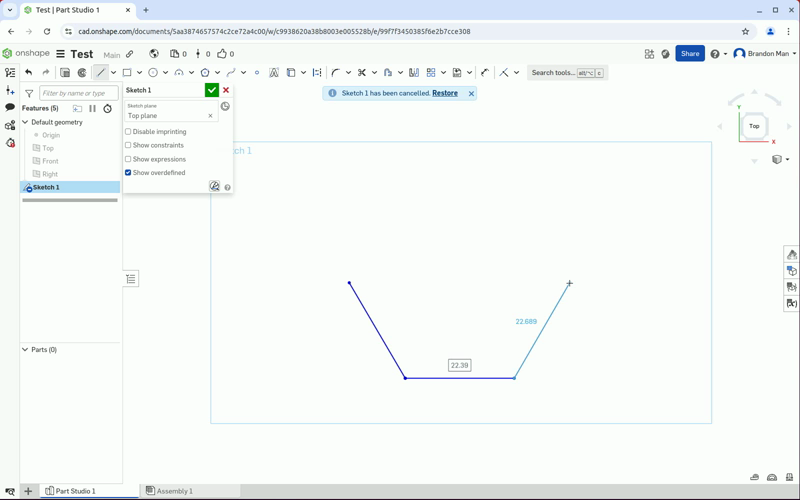
click(569, 282)
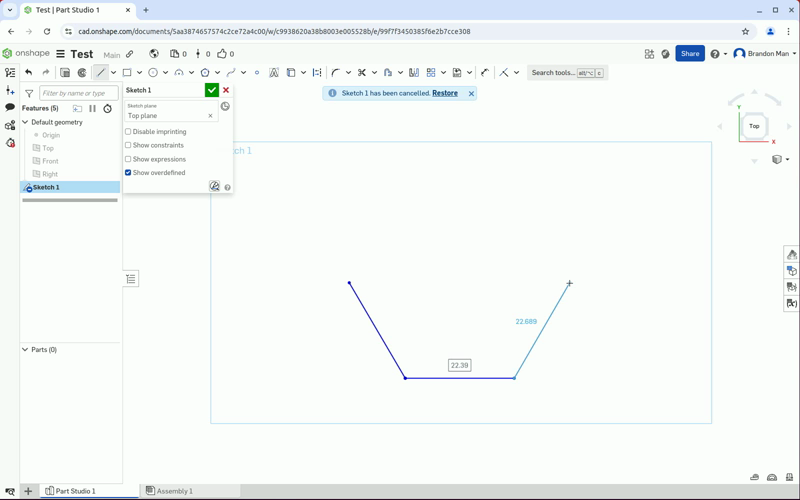
key_up(shift)
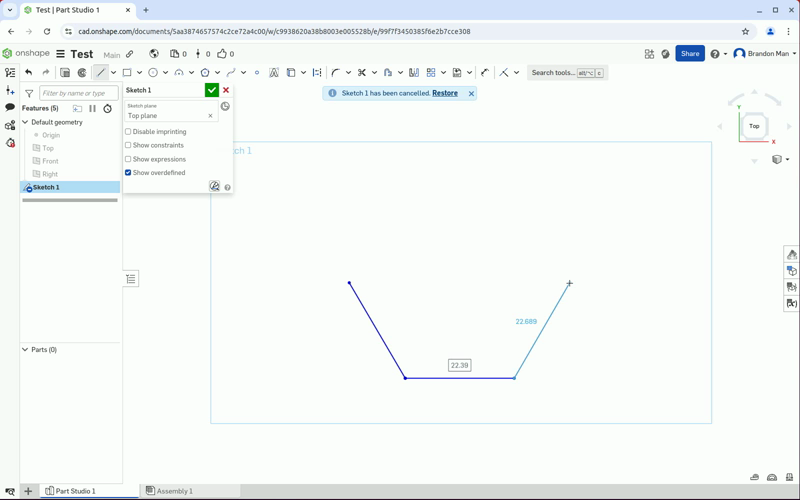
key_down(shift)
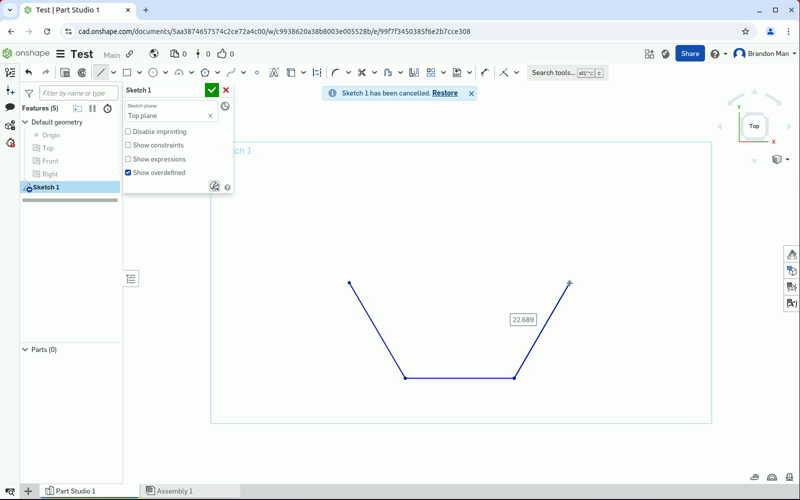
mouse_move(514, 187)
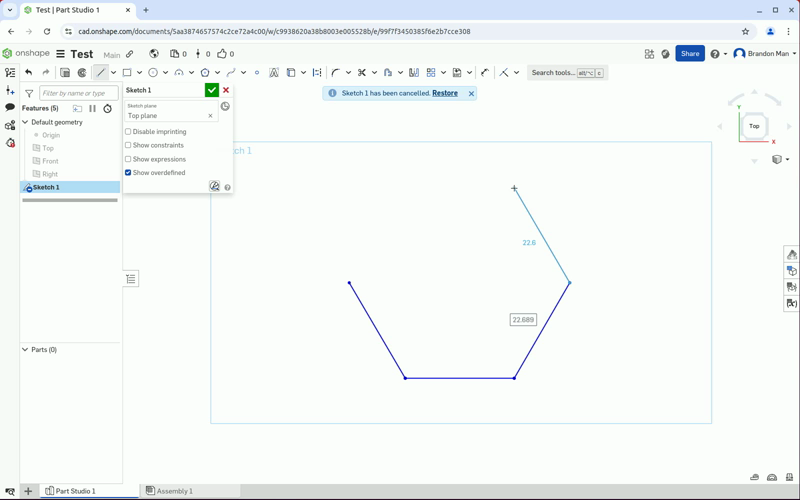
click(514, 187)
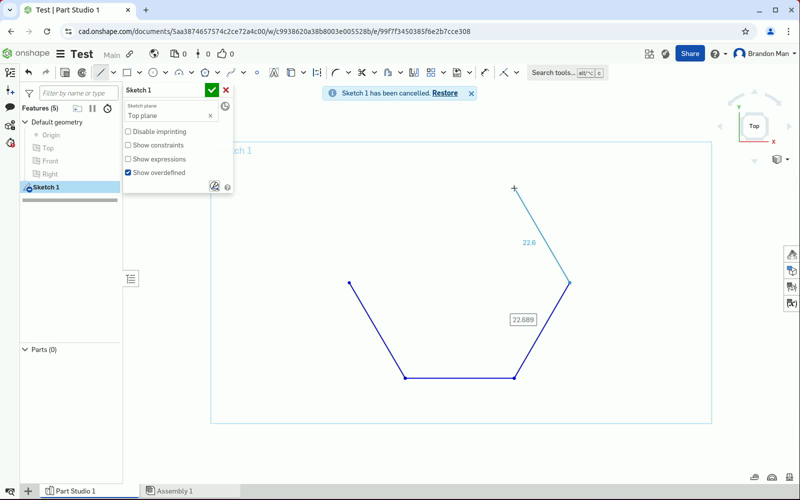
key_up(shift)
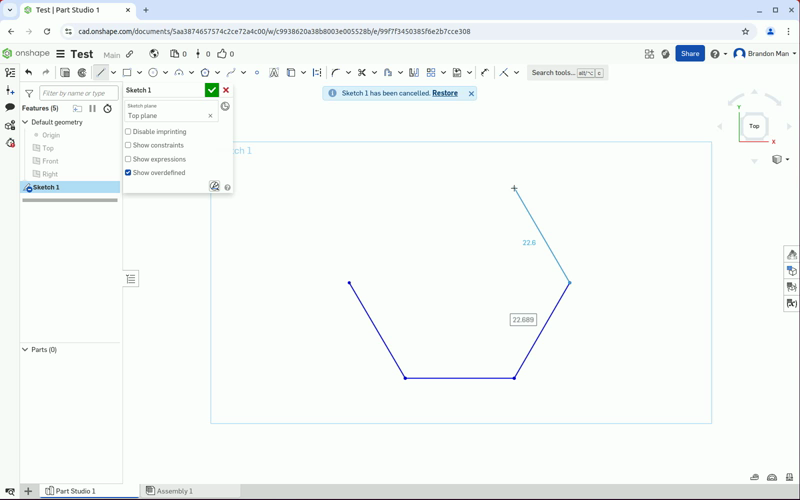
key_down(shift)
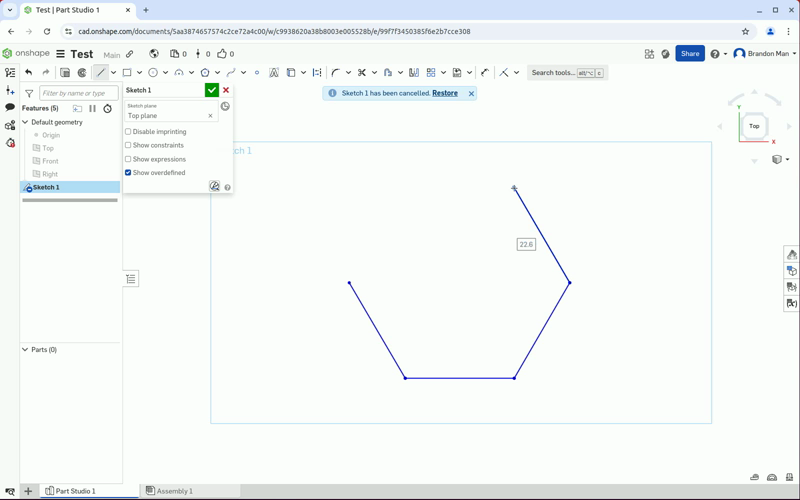
mouse_move(405, 187)
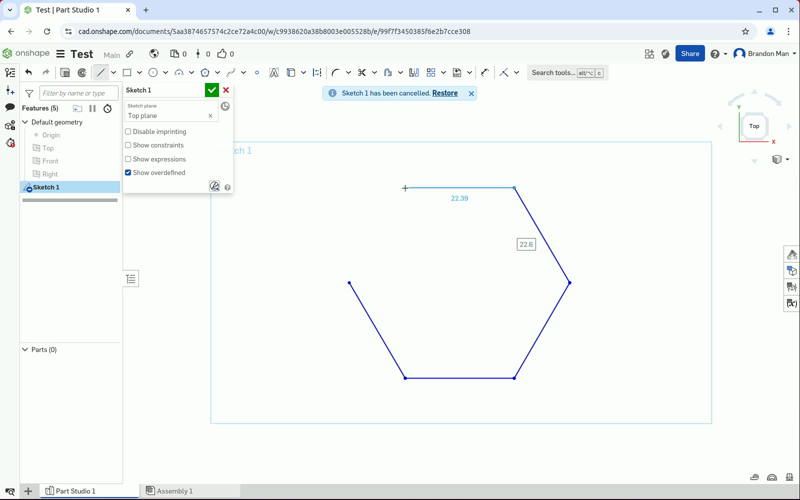
click(405, 187)
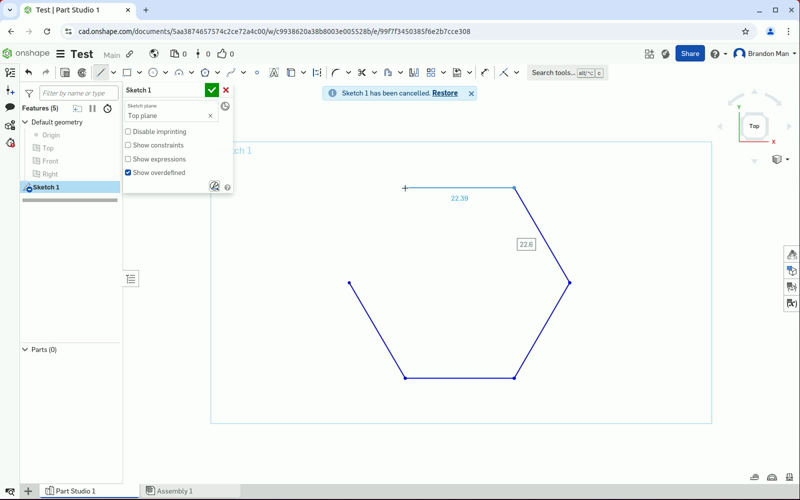
key_up(shift)
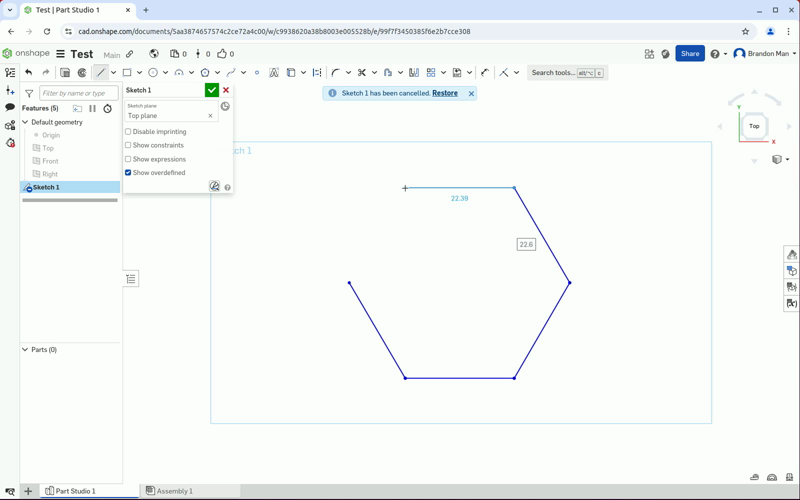
key_down(shift)
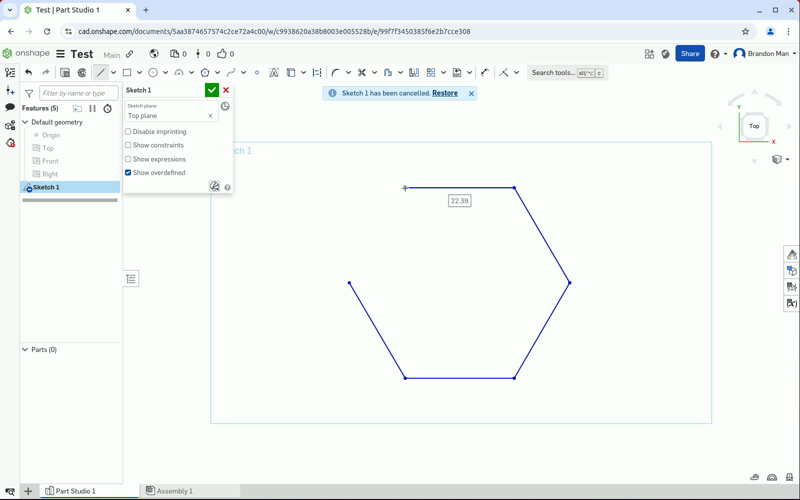
mouse_move(349, 282)
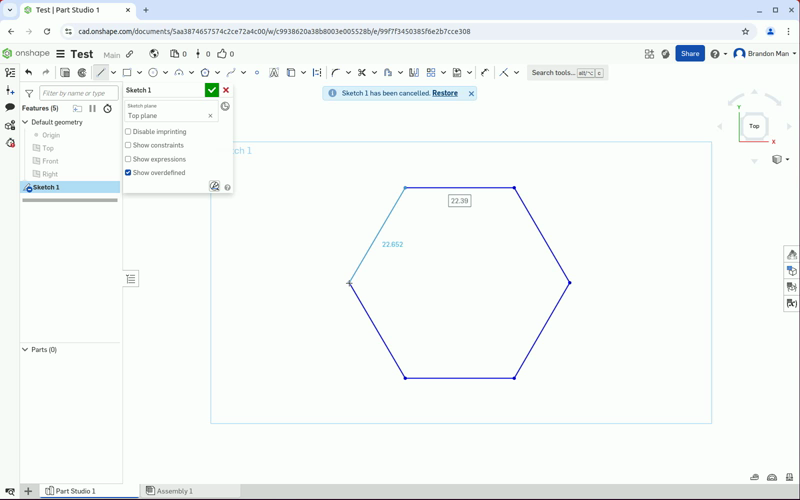
key_up(shift)
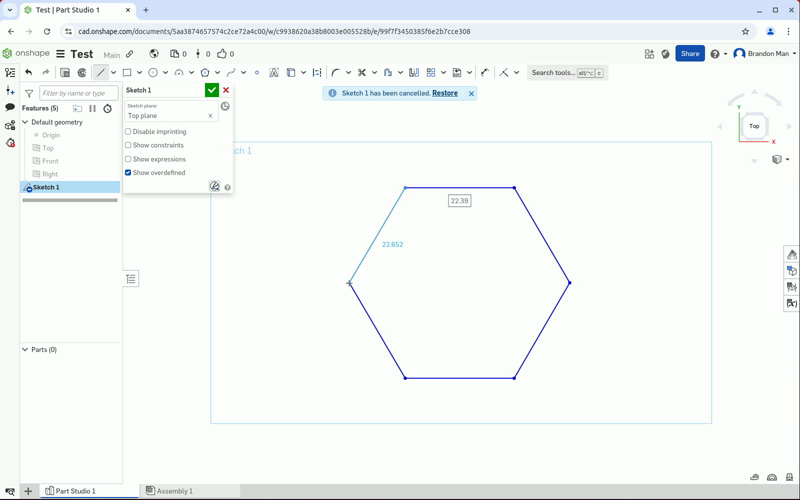
click(349, 282)
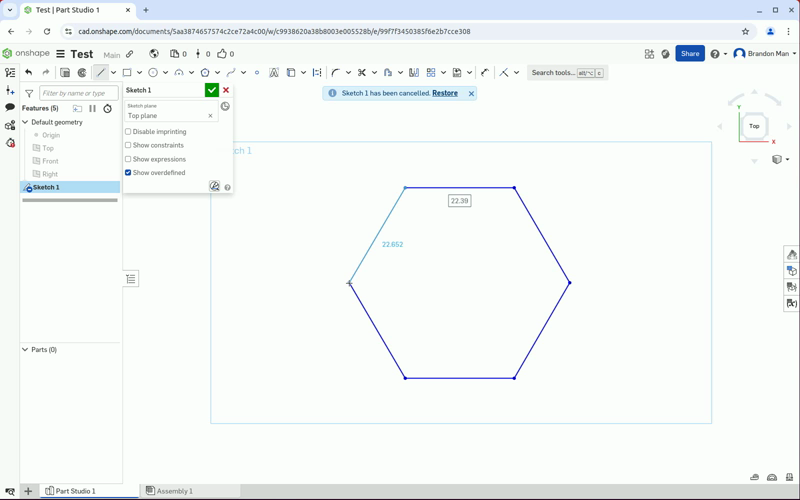
key(esc)
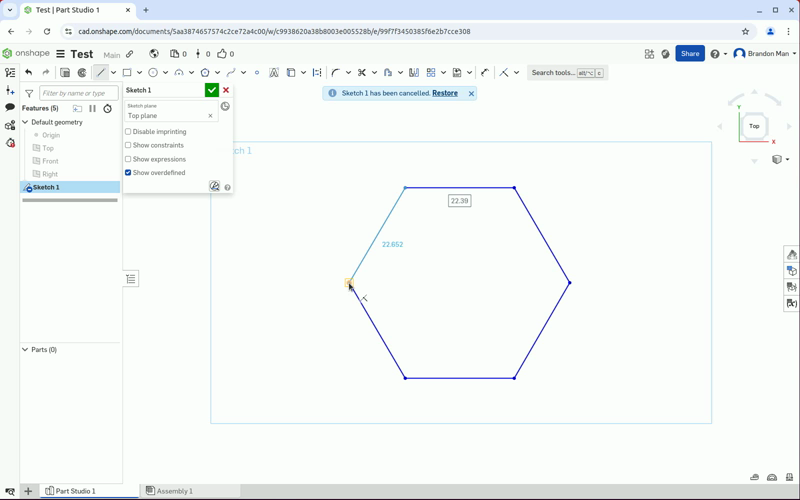
mouse_move(491, 247)
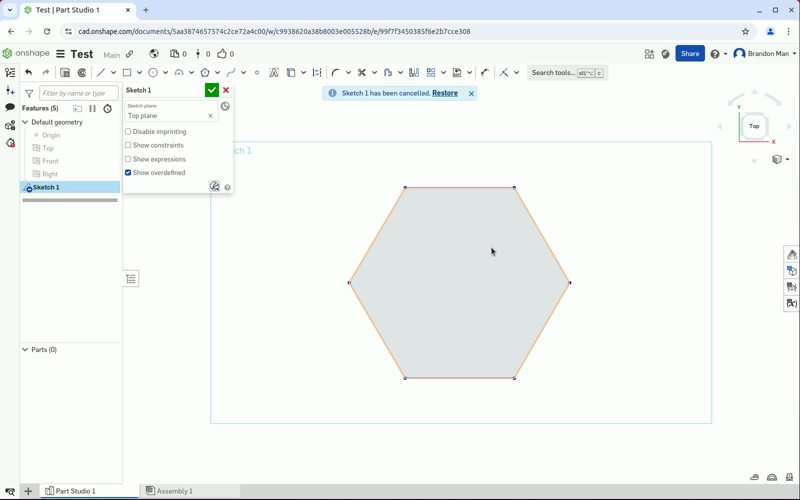
click(491, 247)
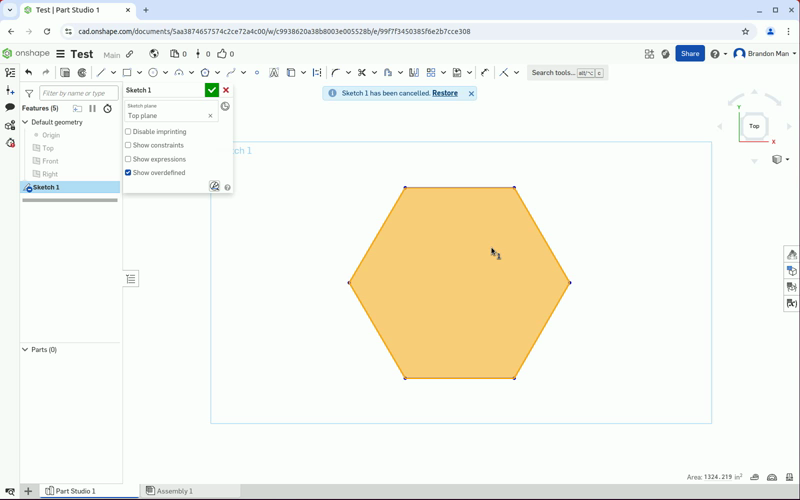
mouse_move(73, 352)
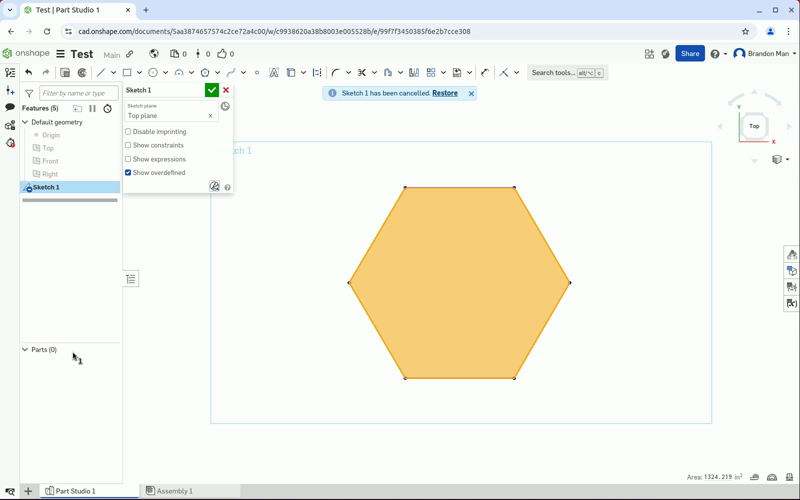
key(shift+y)
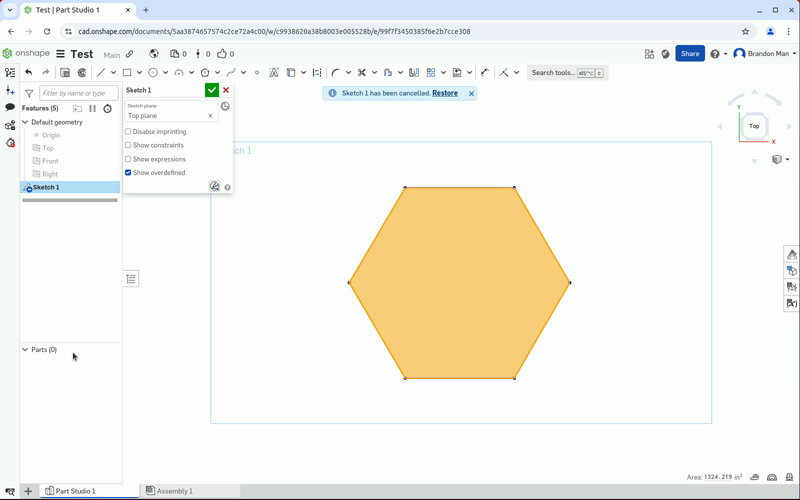
key(shift+e)
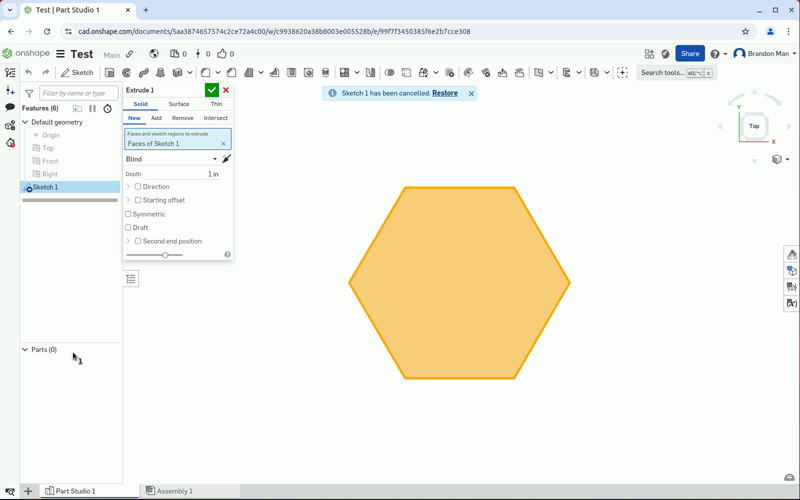
mouse_move(143, 106)
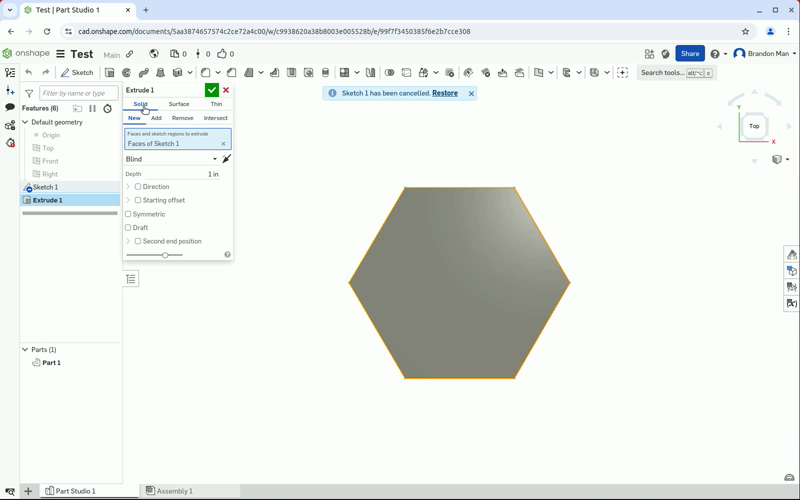
click(143, 106)
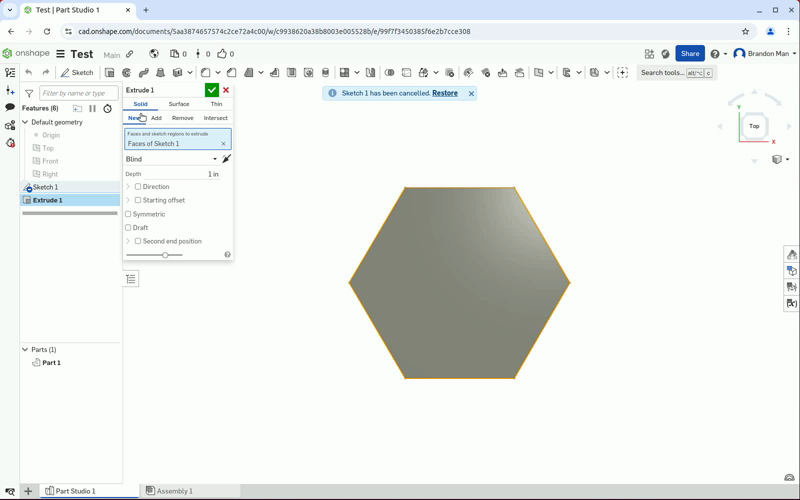
mouse_move(137, 120)
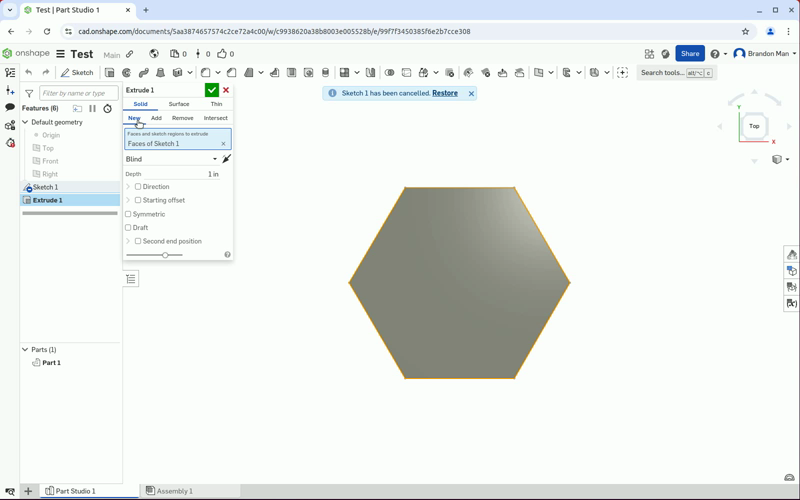
click(137, 120)
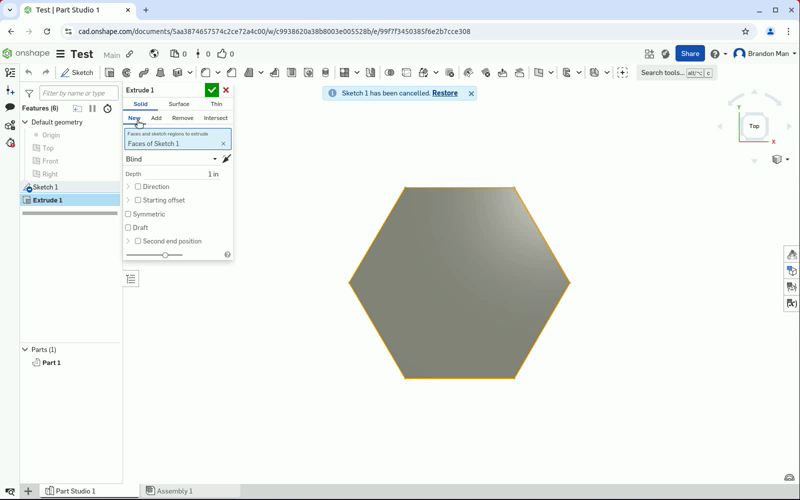
key(tab, 4)
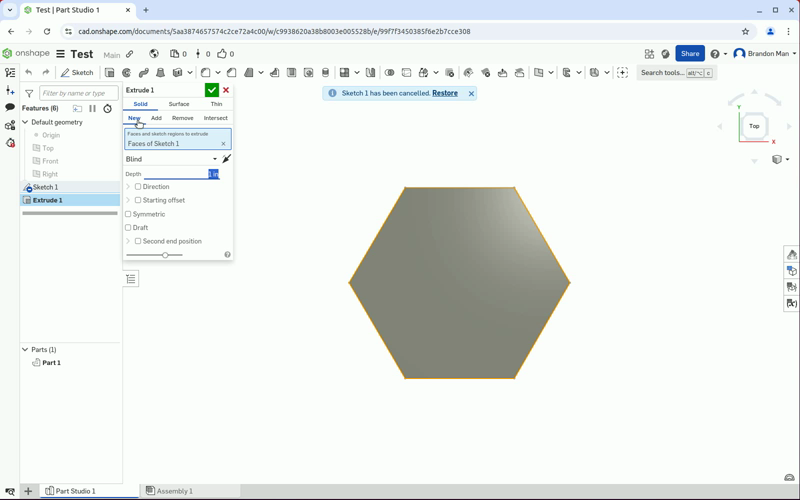
text(15.405)
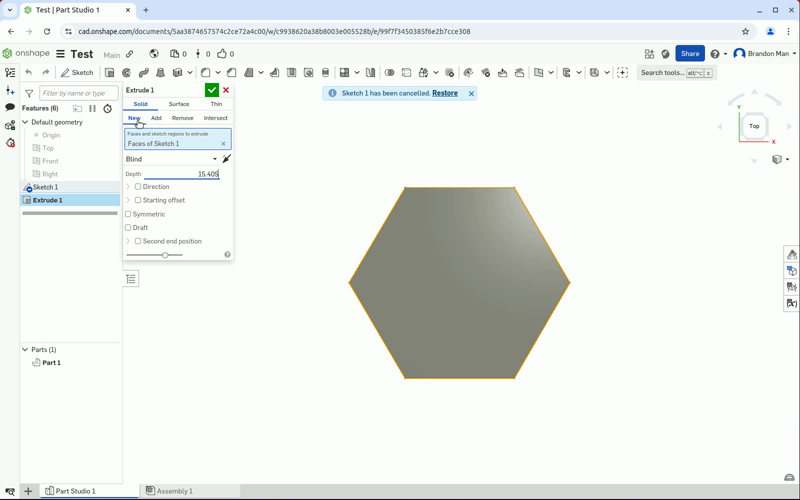
key(enter)
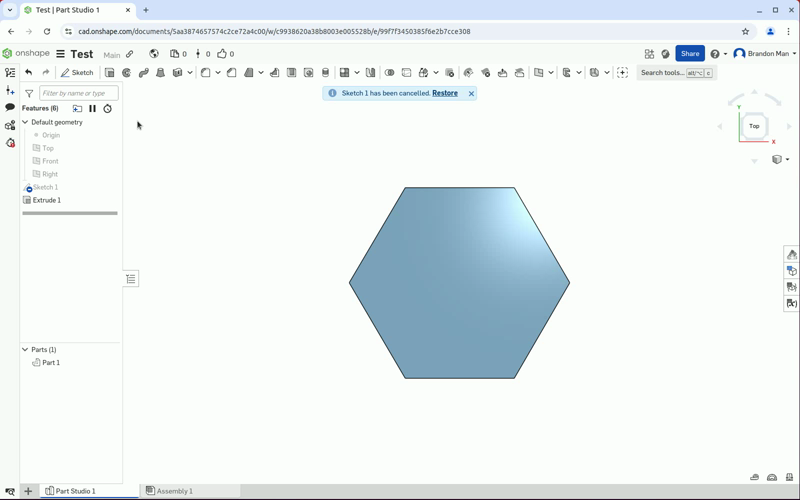
key(shift+h)
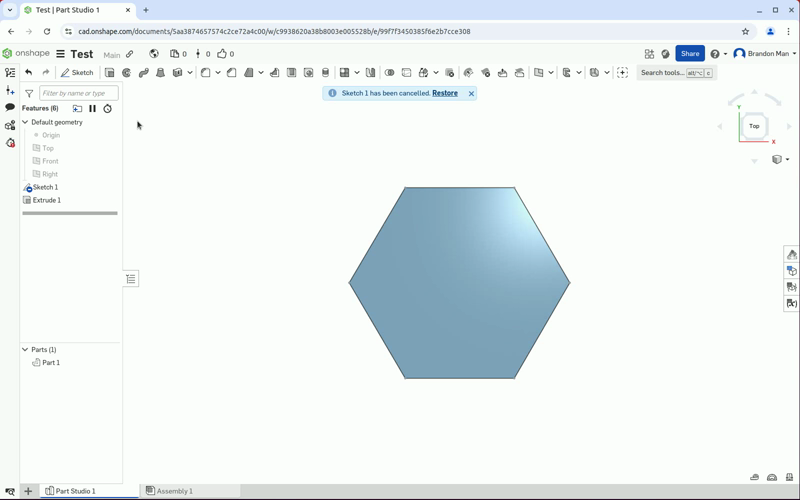
key(shift+h)
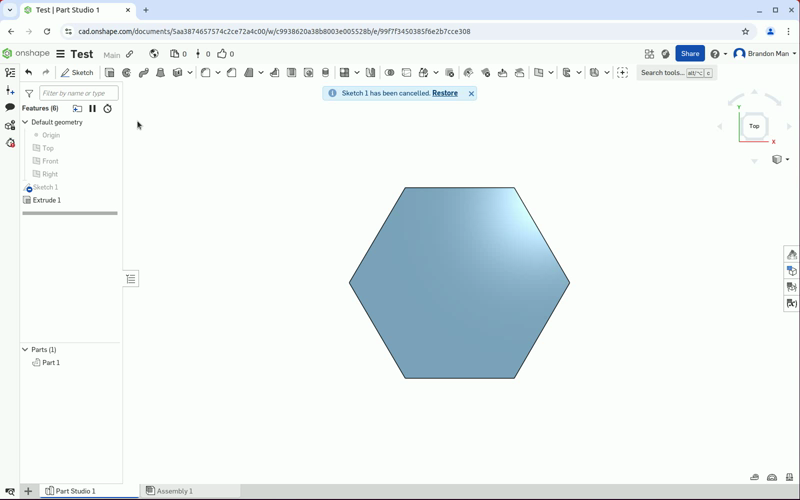
mouse_move(73, 189)
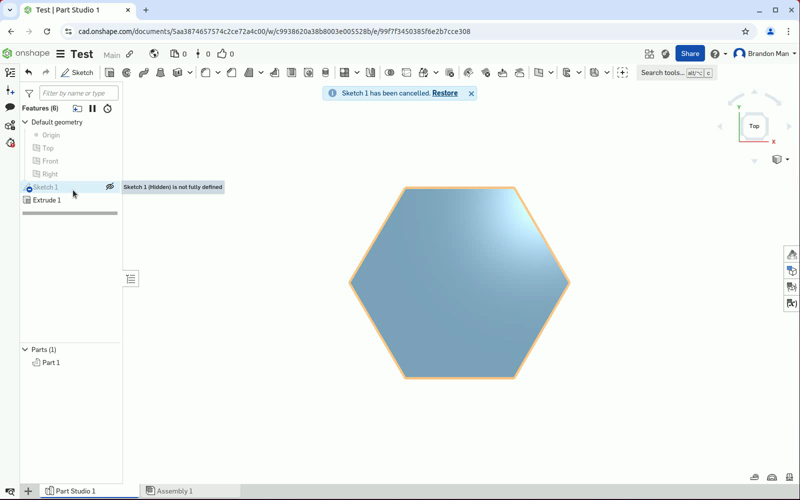
click(73, 189)
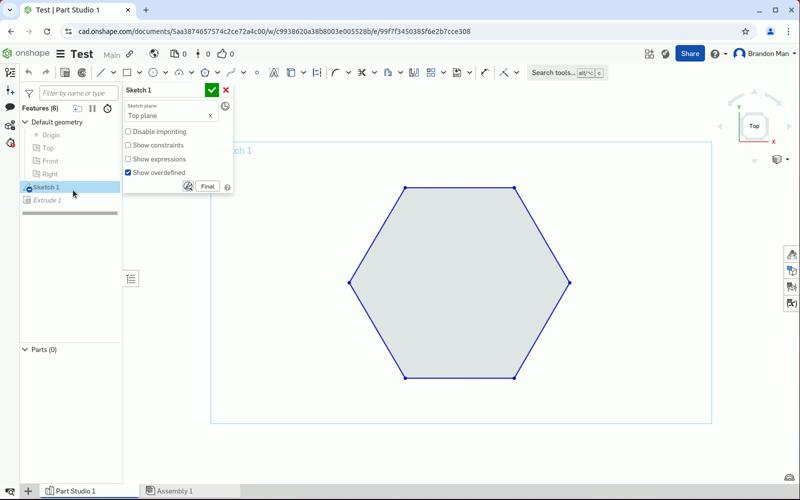
mouse_move(229, 92)
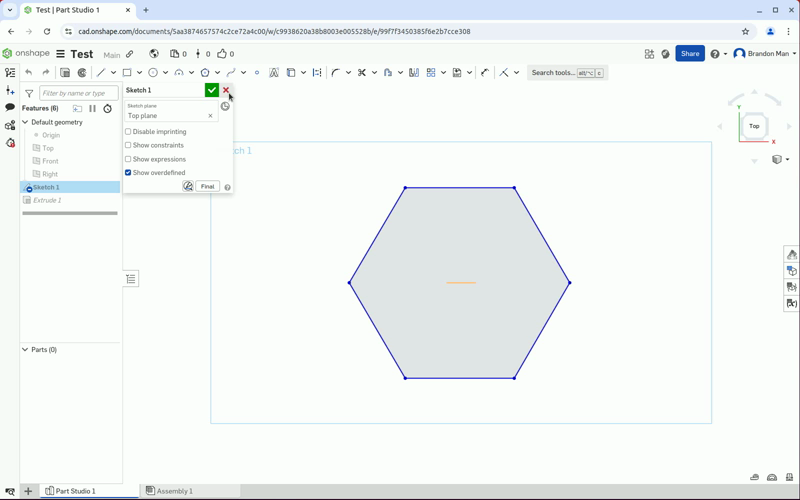
click(229, 92)
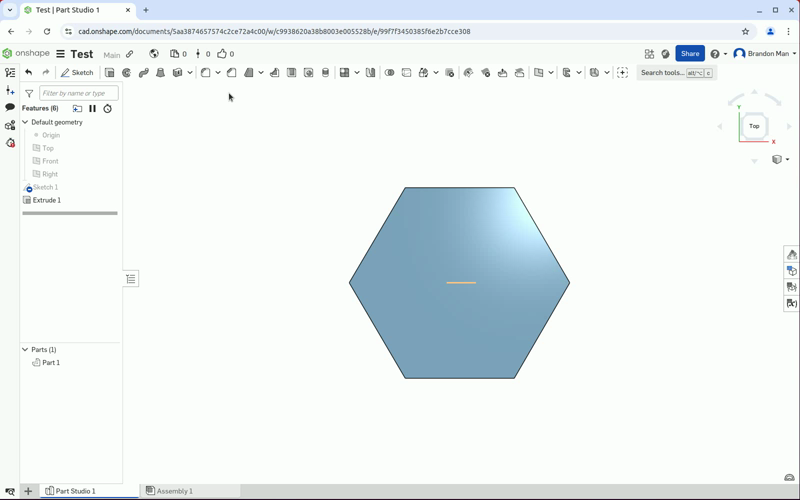
mouse_move(541, 75)
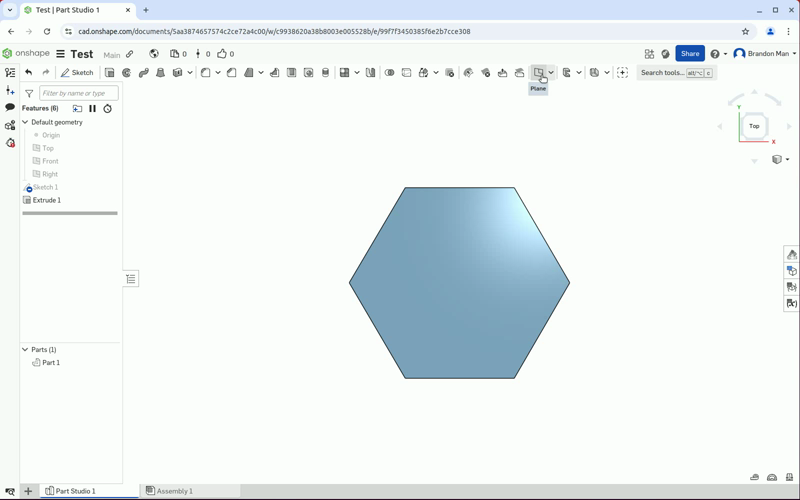
click(541, 75)
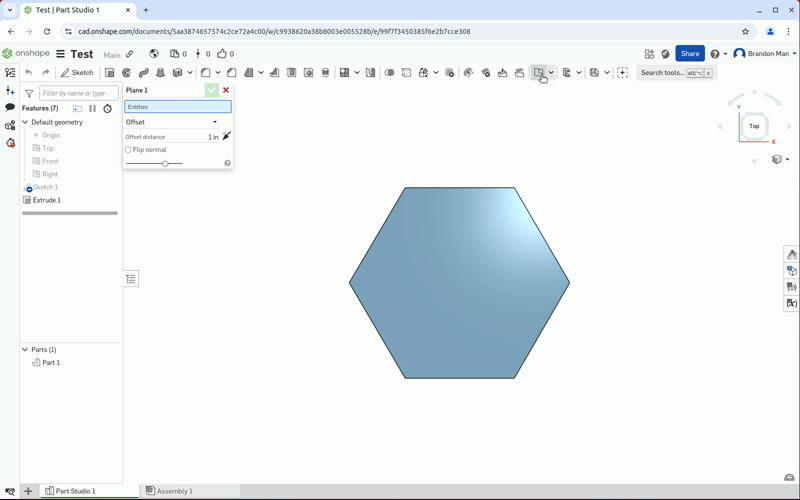
mouse_move(73, 150)
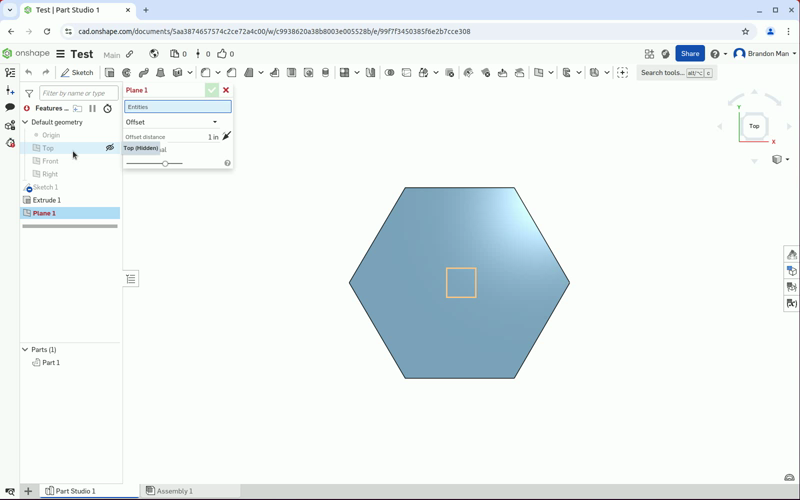
click(73, 150)
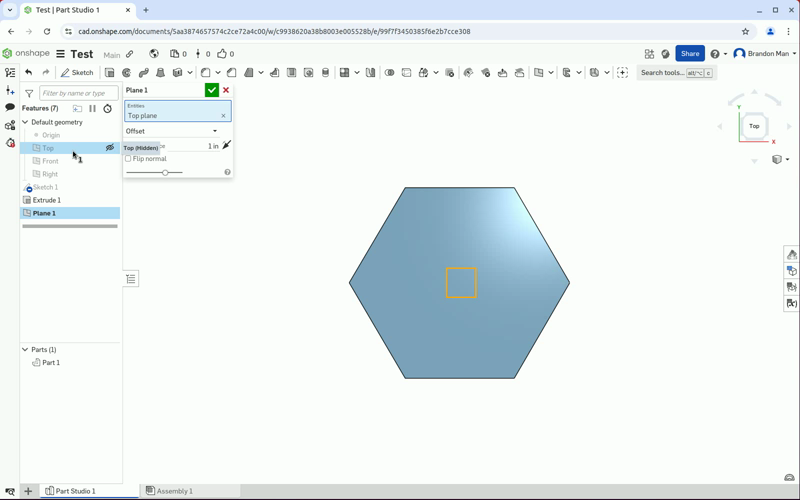
key(tab, 2)
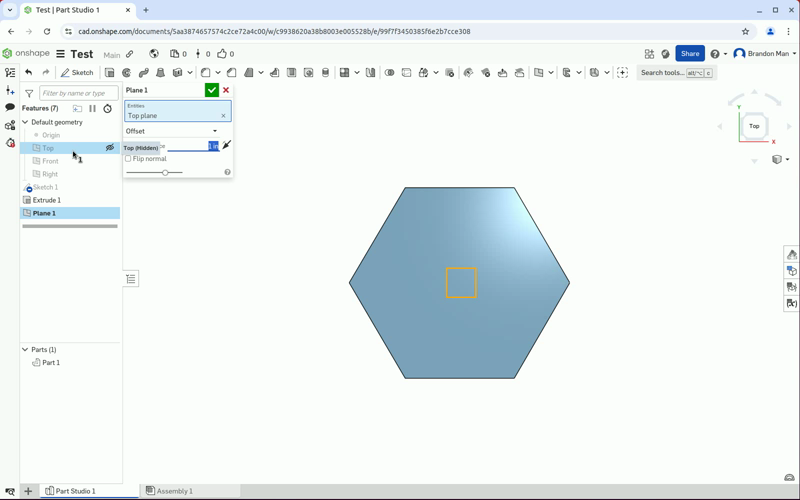
text(15.405)
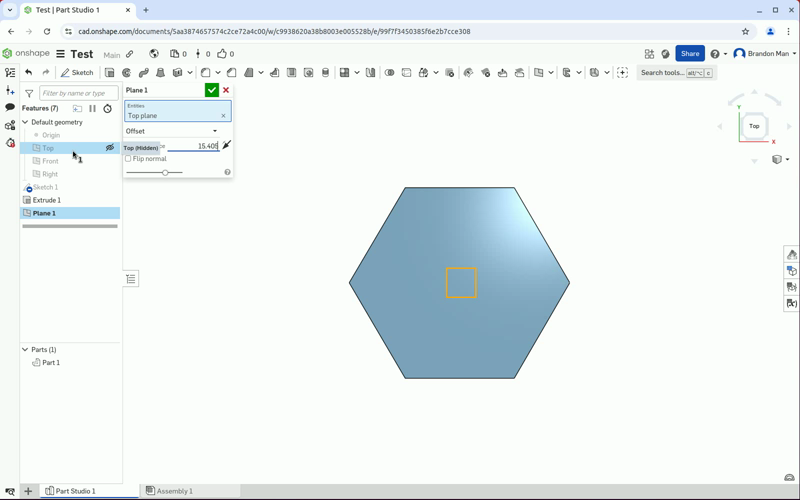
key(enter, 2)
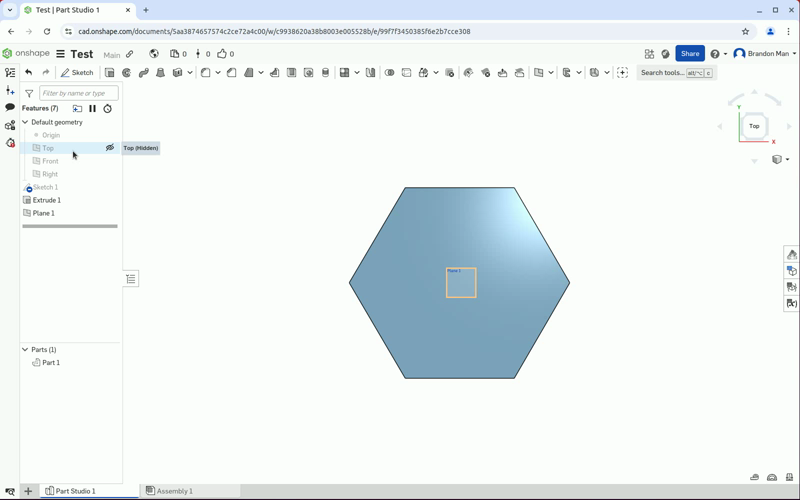
key(shift+s)
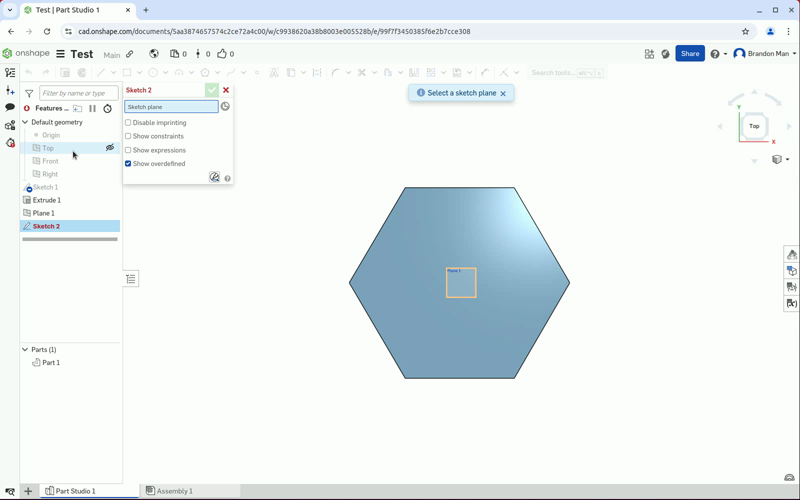
mouse_move(73, 215)
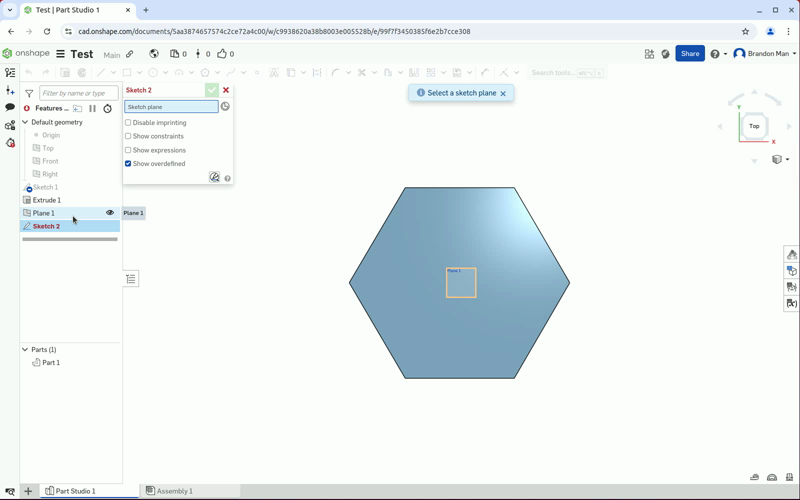
click(73, 215)
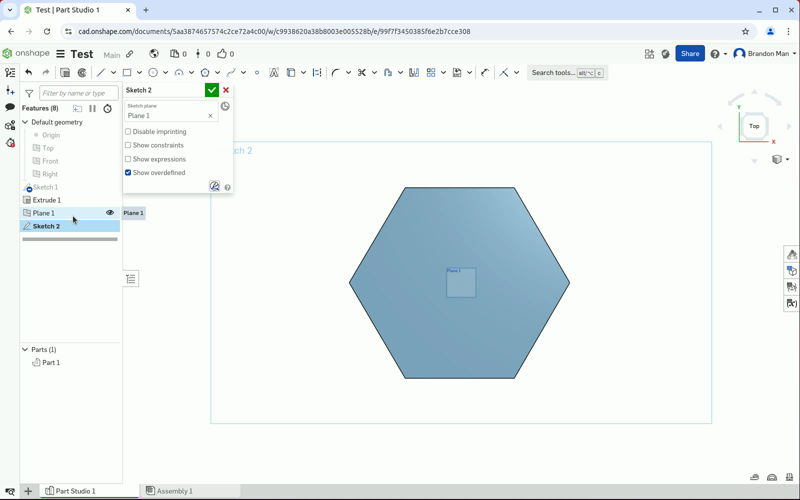
mouse_move(73, 352)
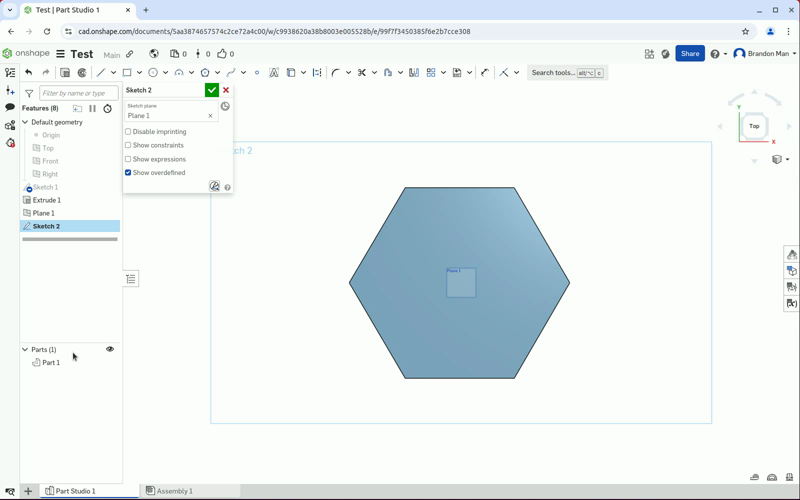
key(y)
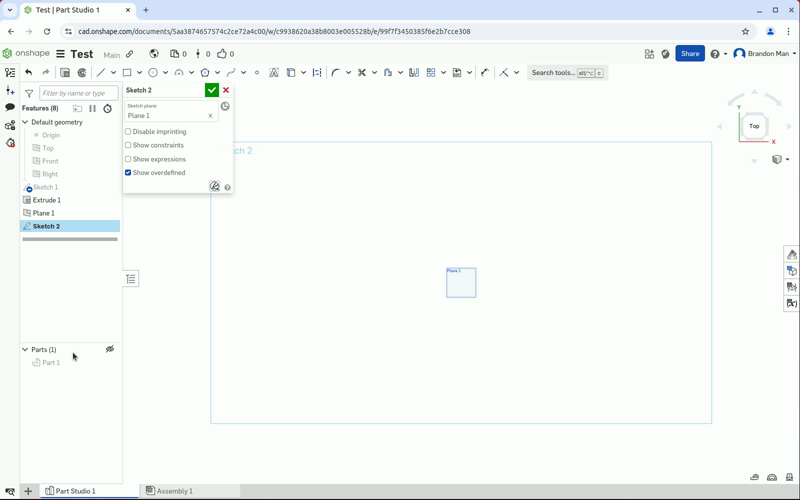
key(c)
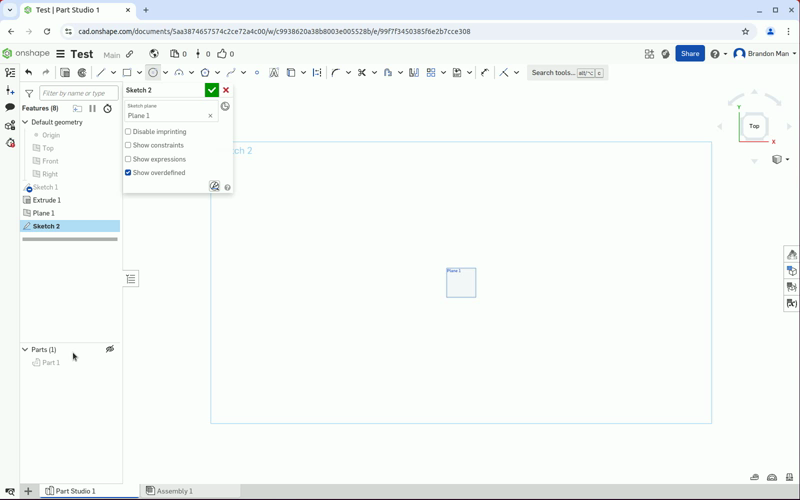
key_down(shift)
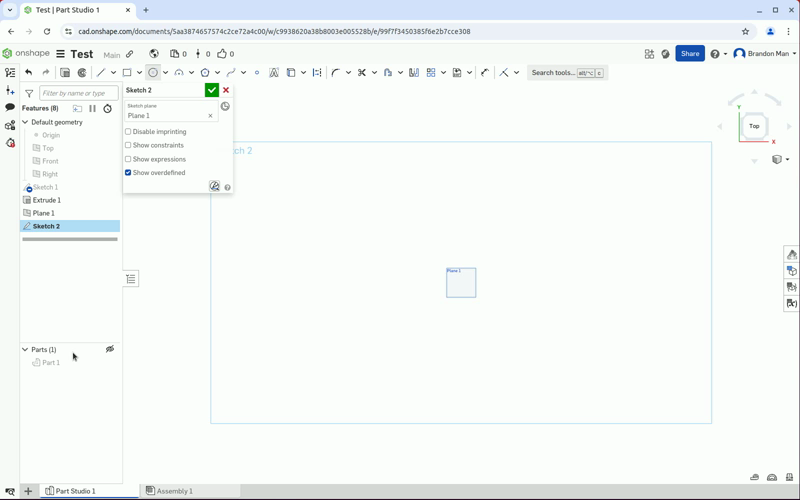
mouse_move(461, 282)
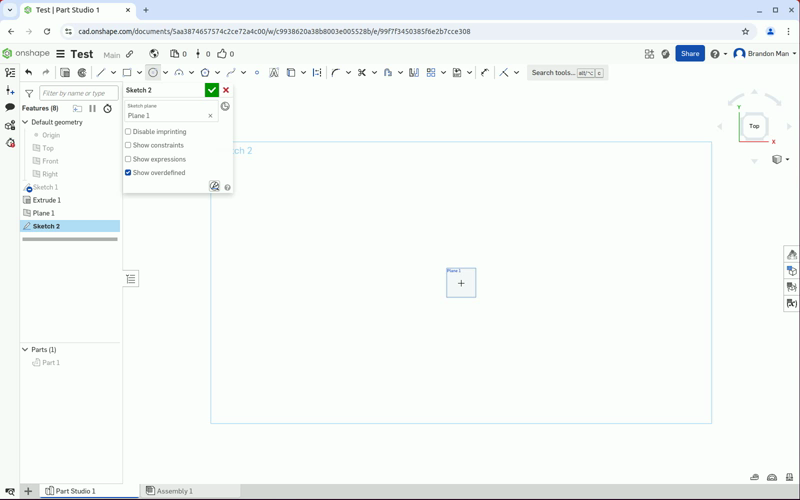
click(461, 282)
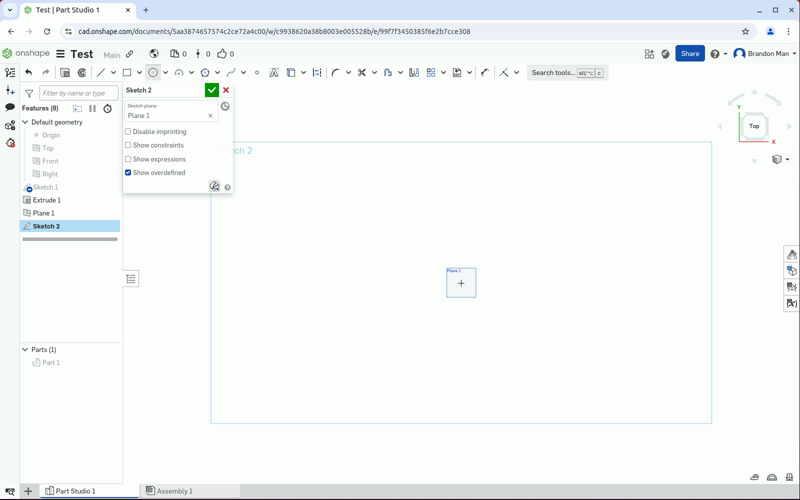
key_up(shift)
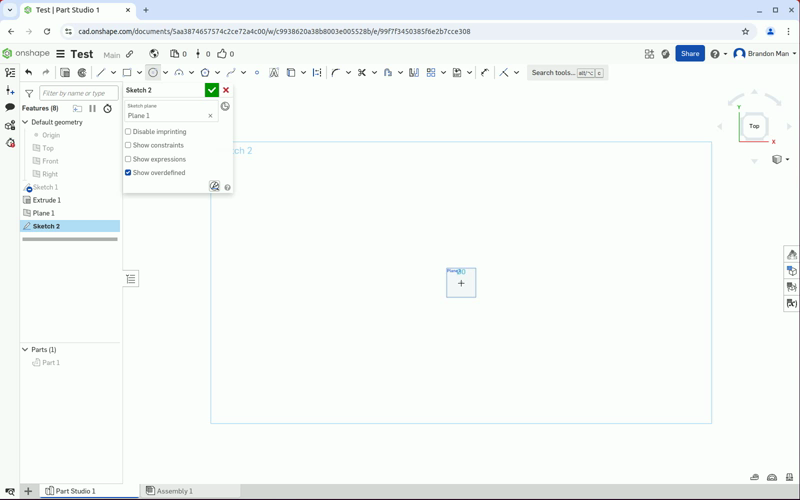
mouse_move(552, 282)
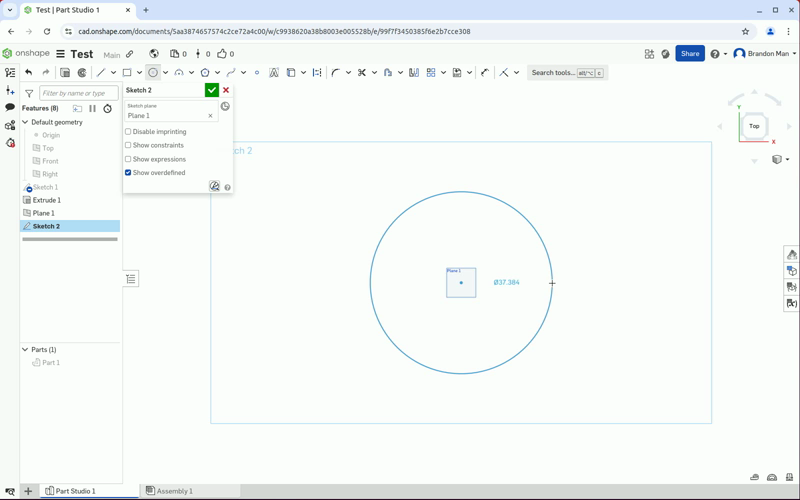
click(552, 282)
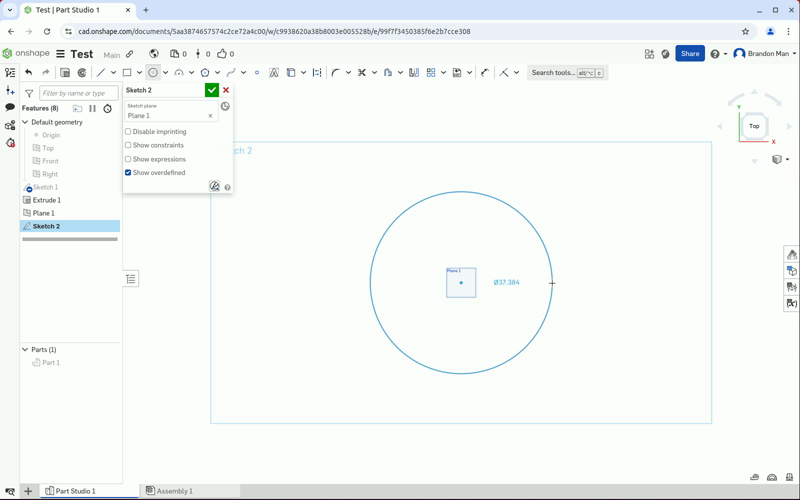
key(esc)
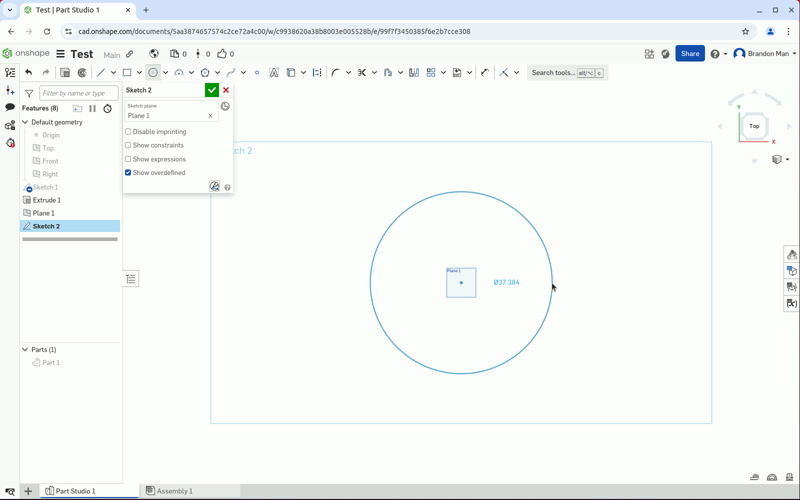
mouse_move(471, 318)
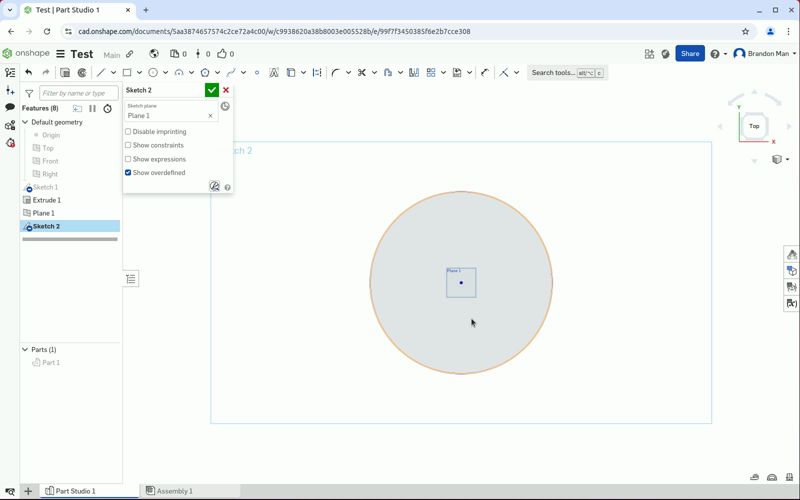
click(471, 318)
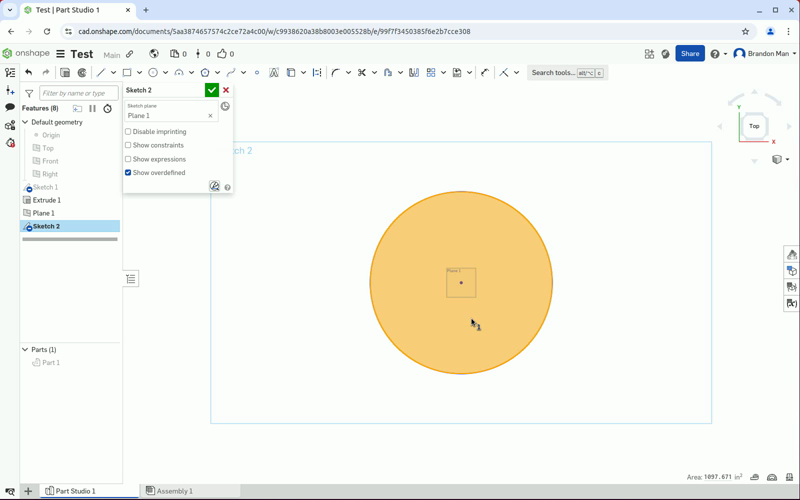
mouse_move(73, 352)
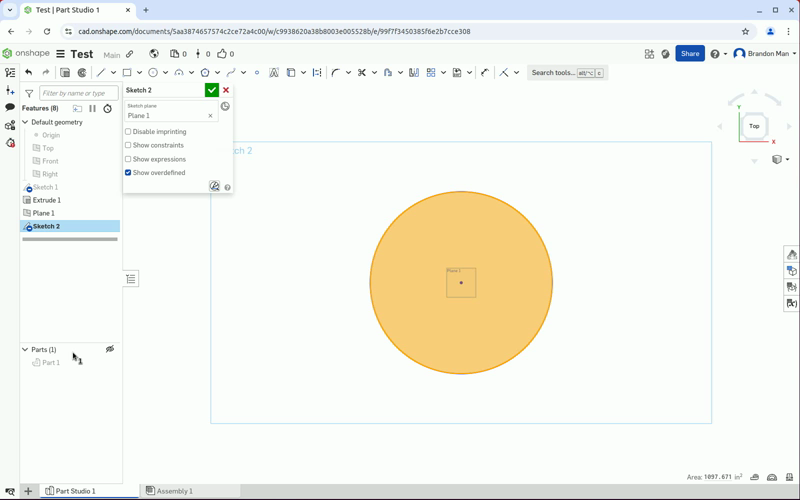
key(shift+y)
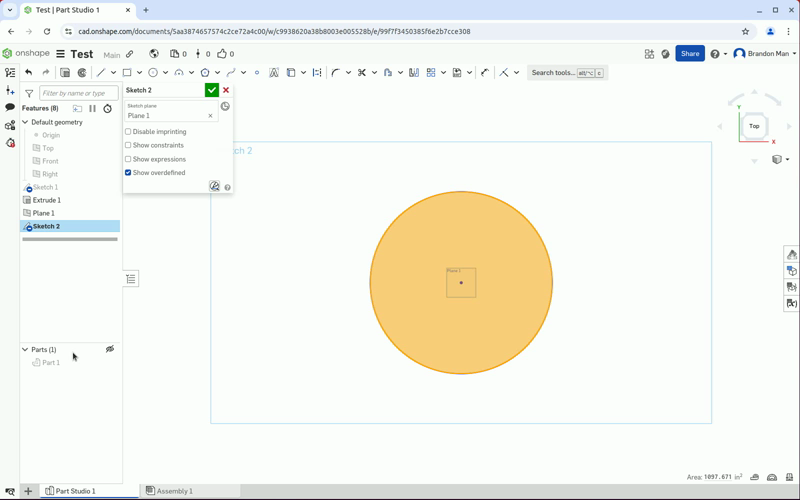
key(shift+e)
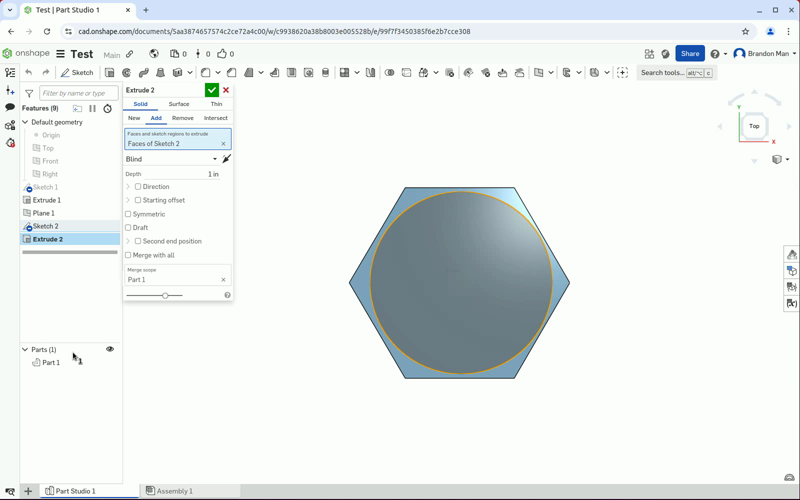
mouse_move(143, 106)
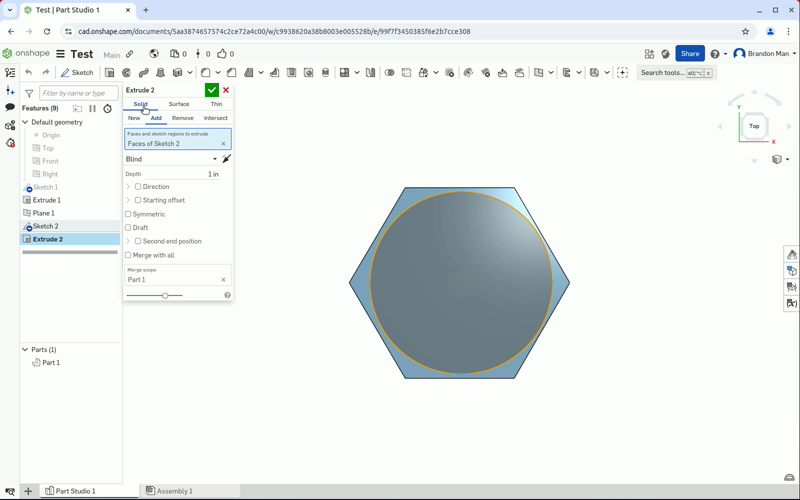
click(143, 106)
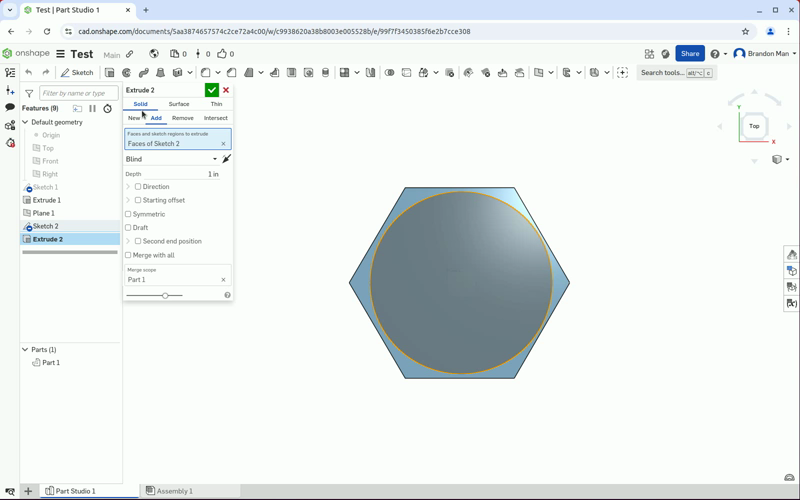
mouse_move(137, 120)
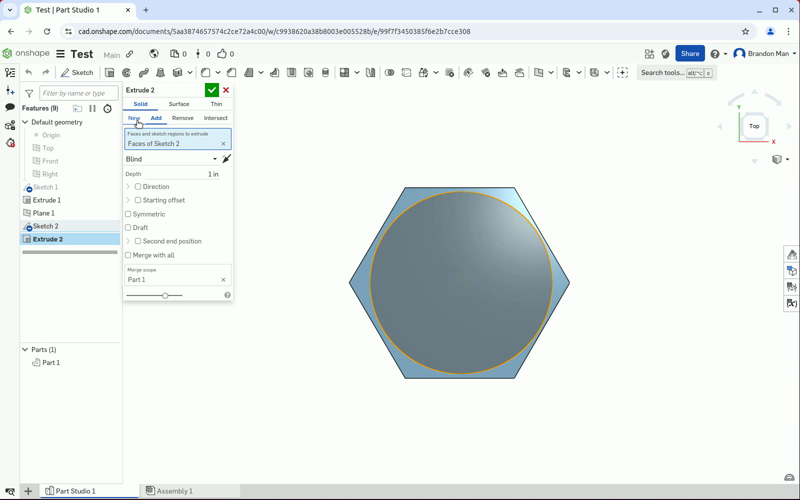
click(137, 120)
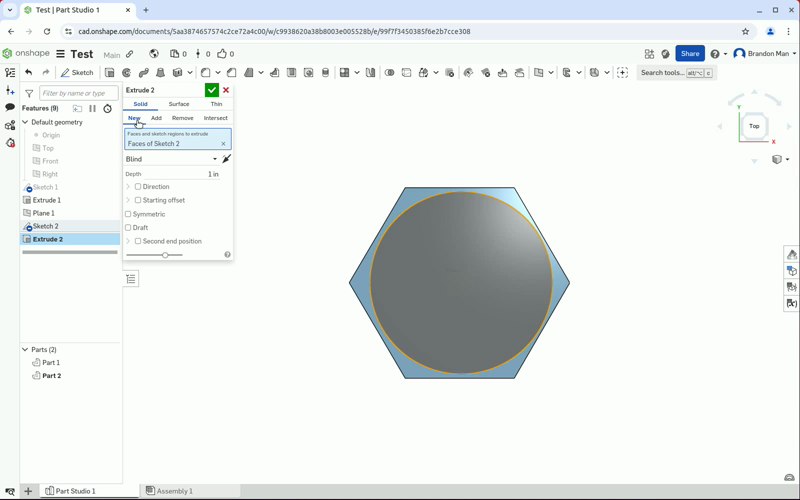
key(tab, 4)
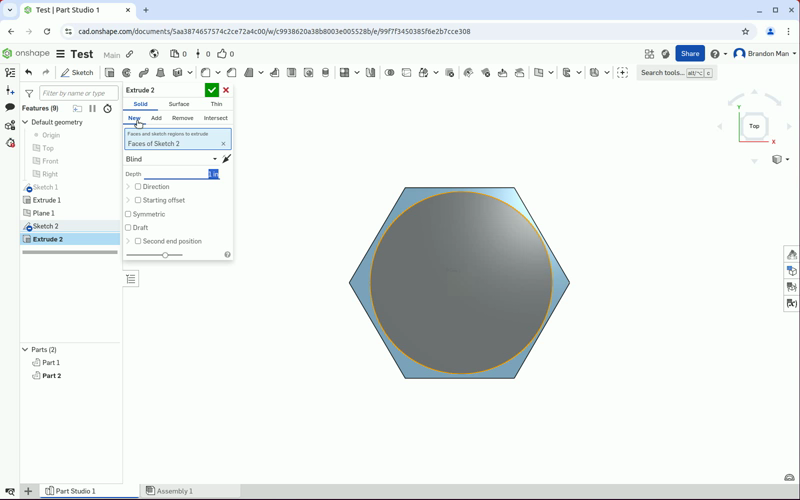
text(7.703)
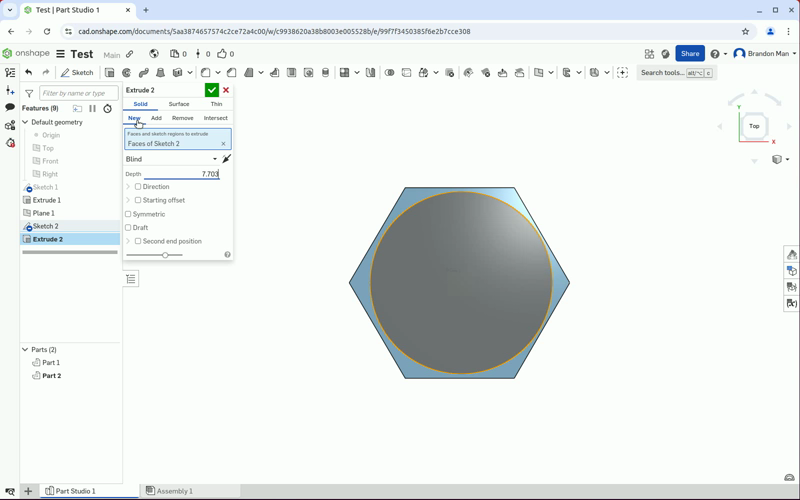
key(enter)
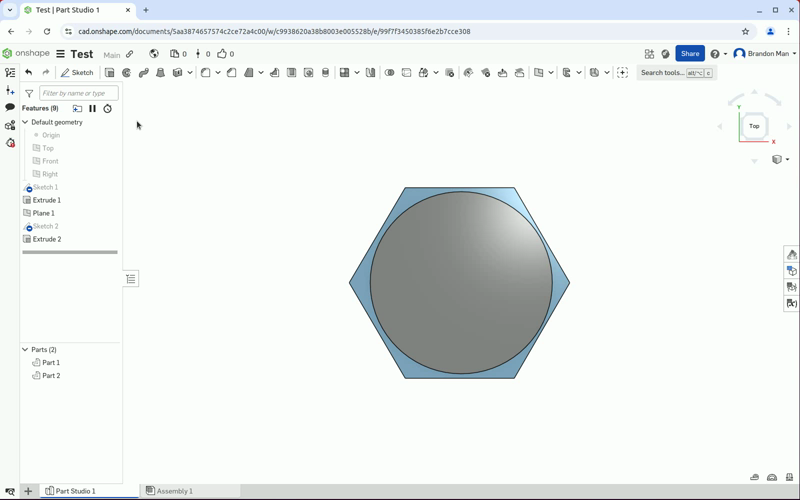
key(shift+h)
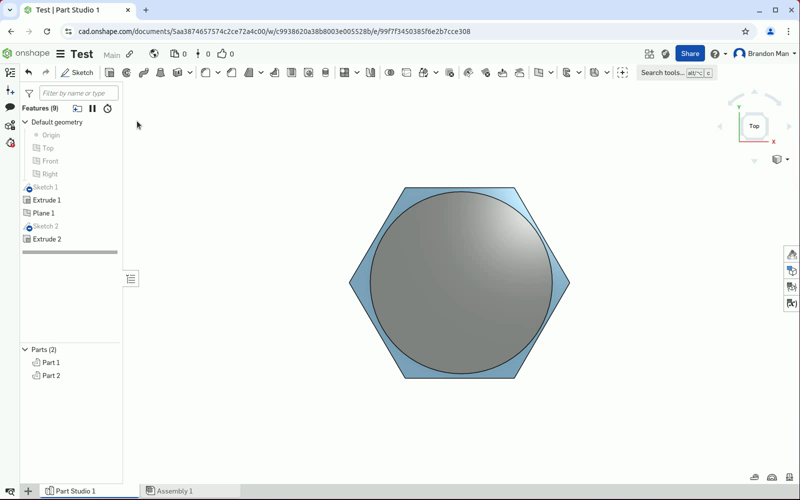
key(shift+h)
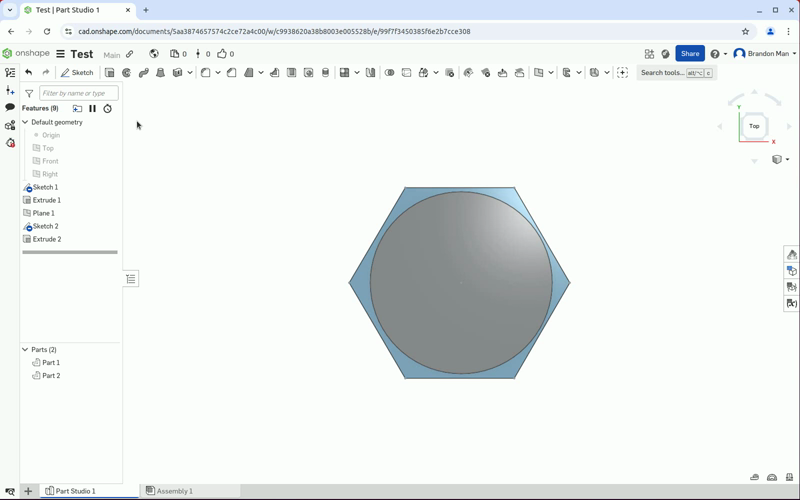
key(shift+7)
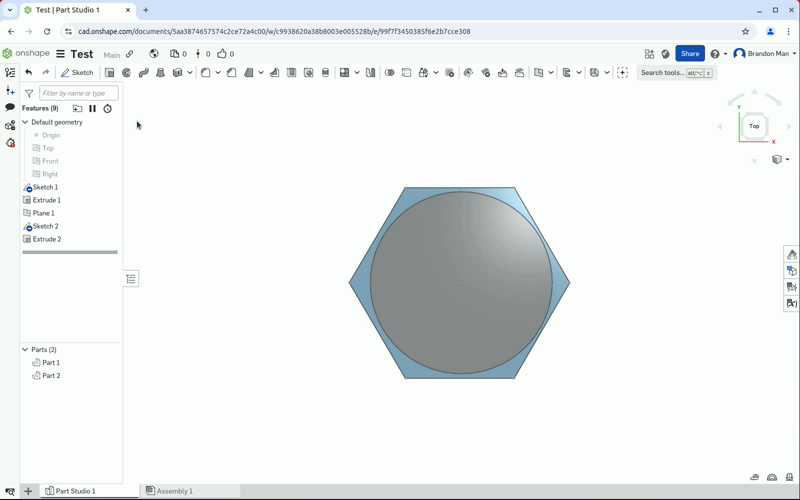
key(up, 3)
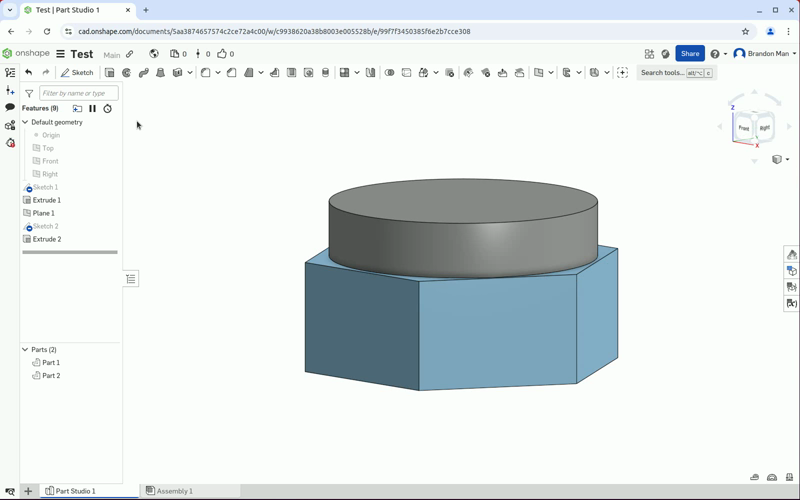
key(left, 3)
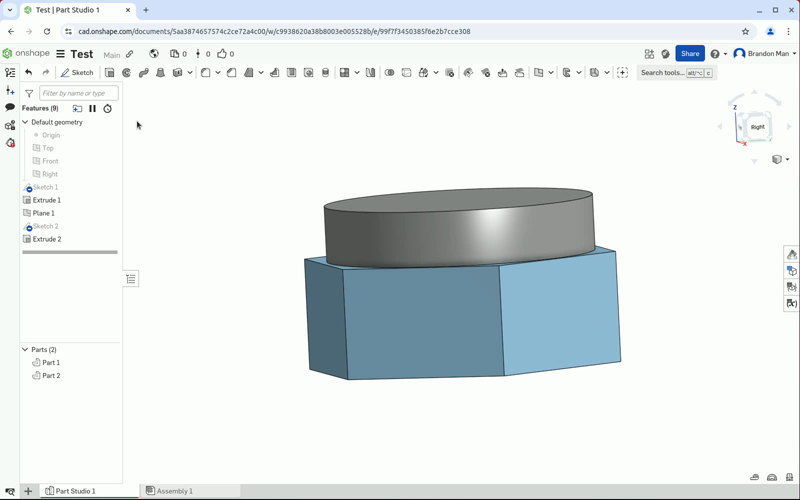
key(right, 3)
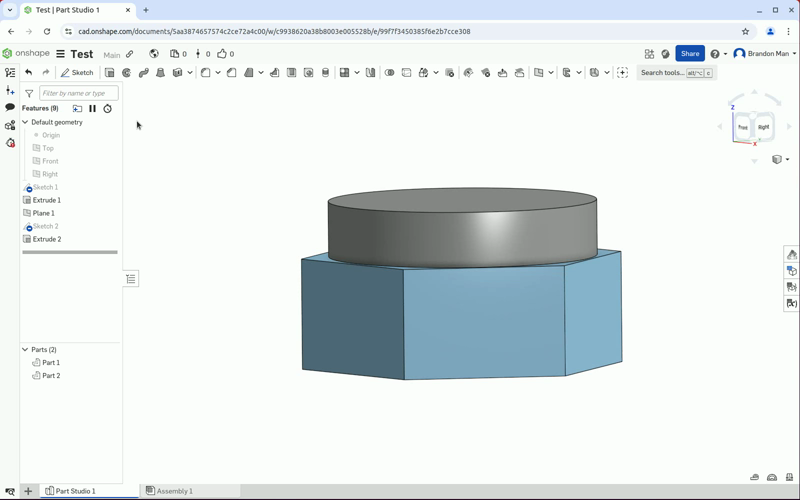
key(down, 3)
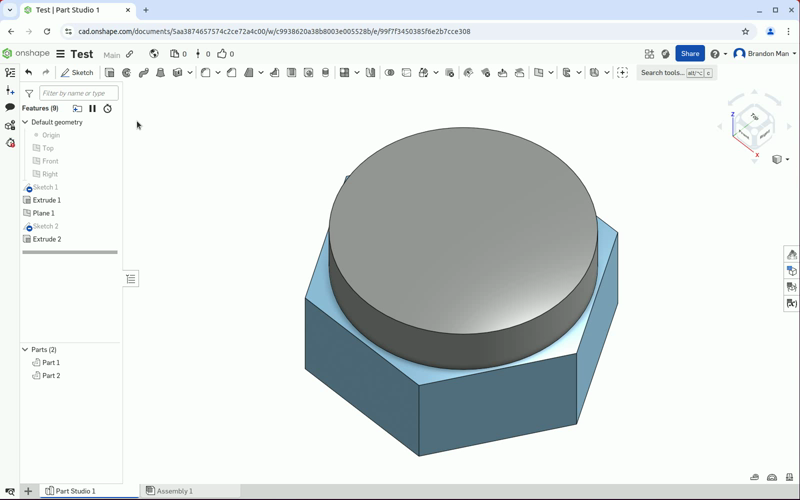
mouse_move(73, 189)
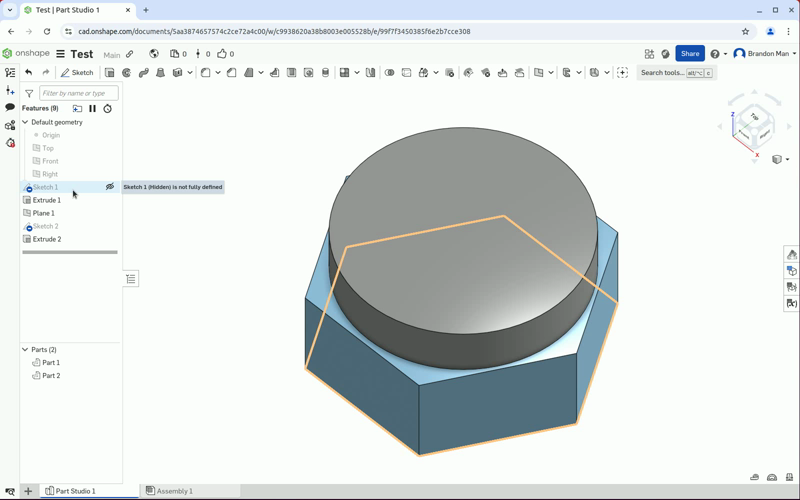
click(73, 189)